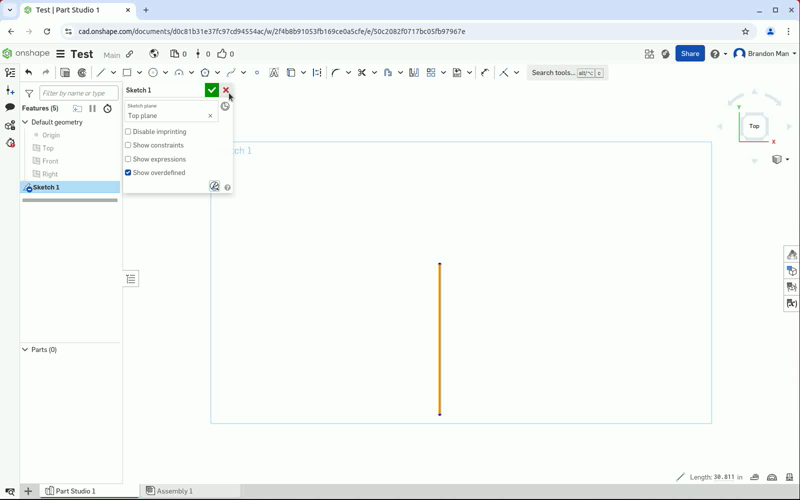
key(shift+h)
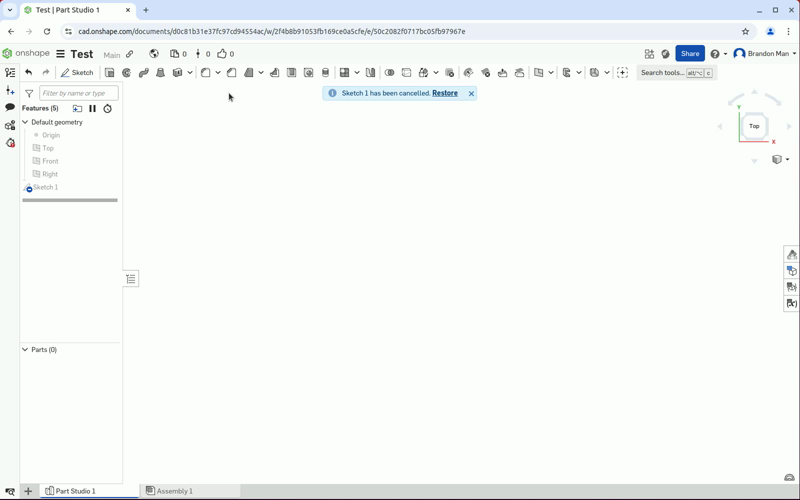
mouse_move(73, 352)
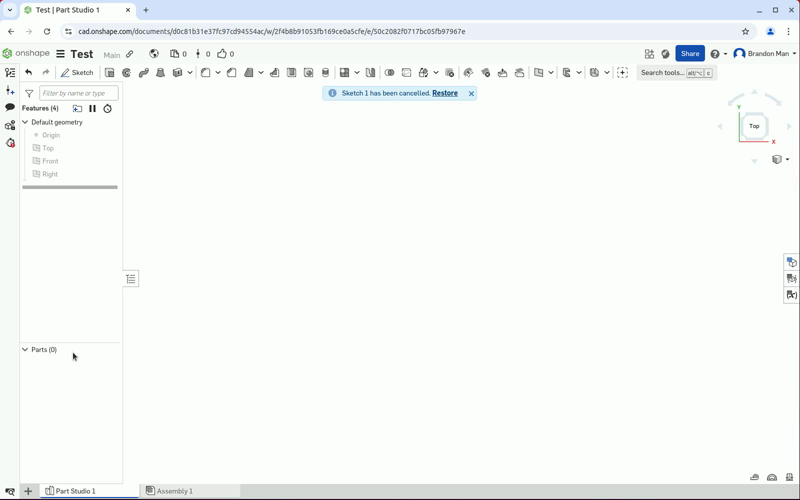
key(y)
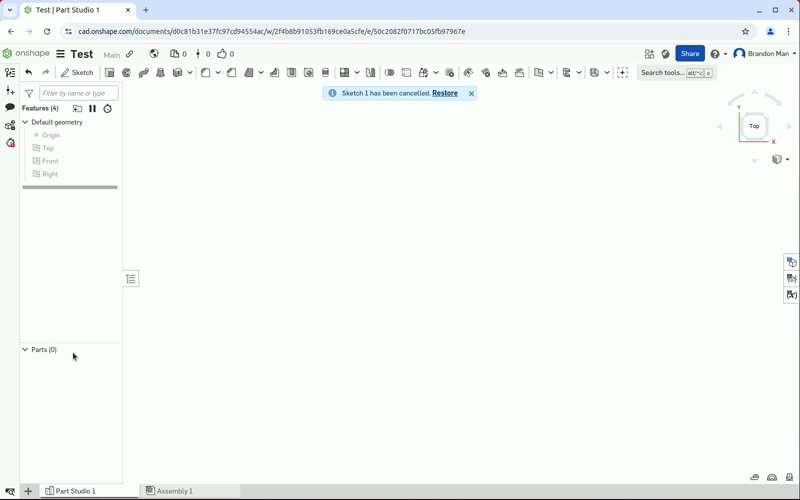
key(shift+p)
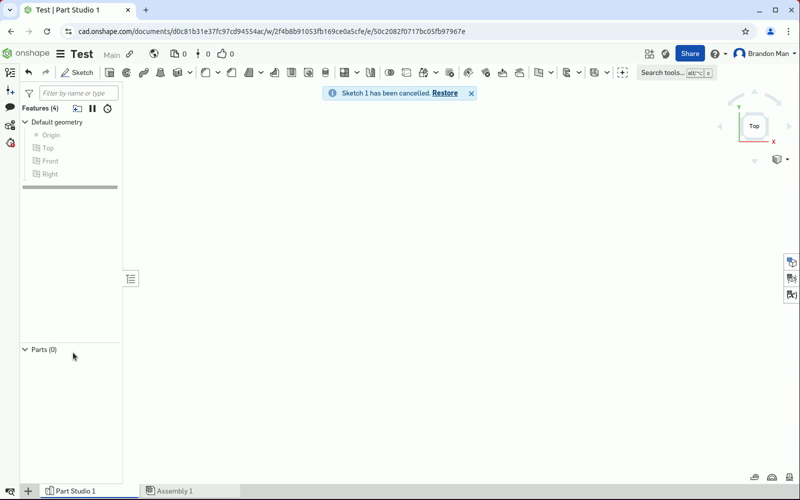
key(space)
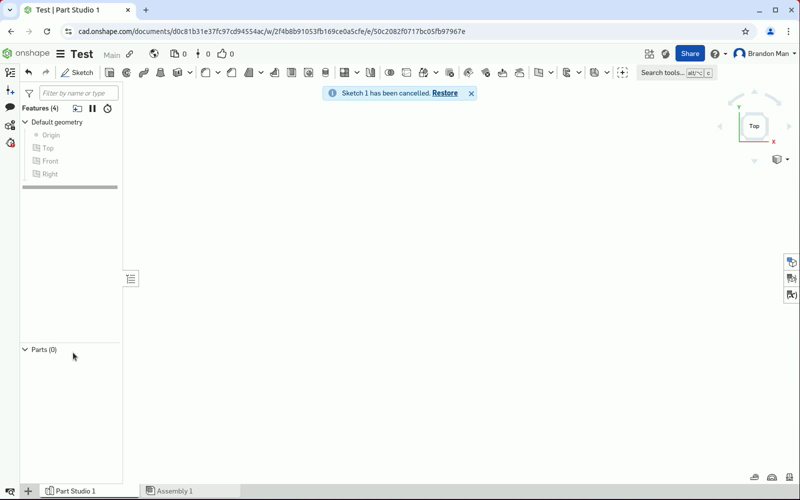
key_down(shift)
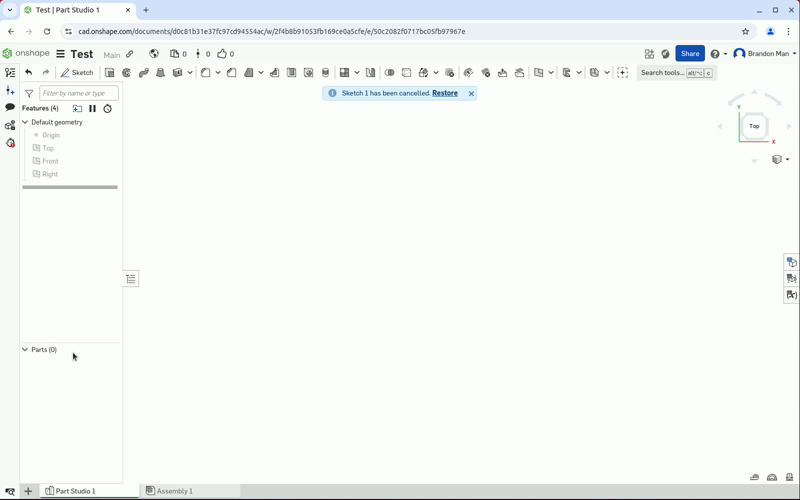
key(up)
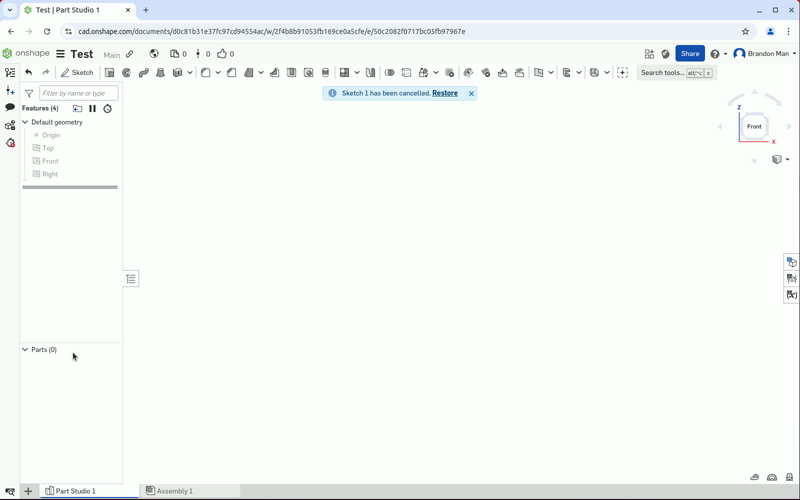
key_up(shift)
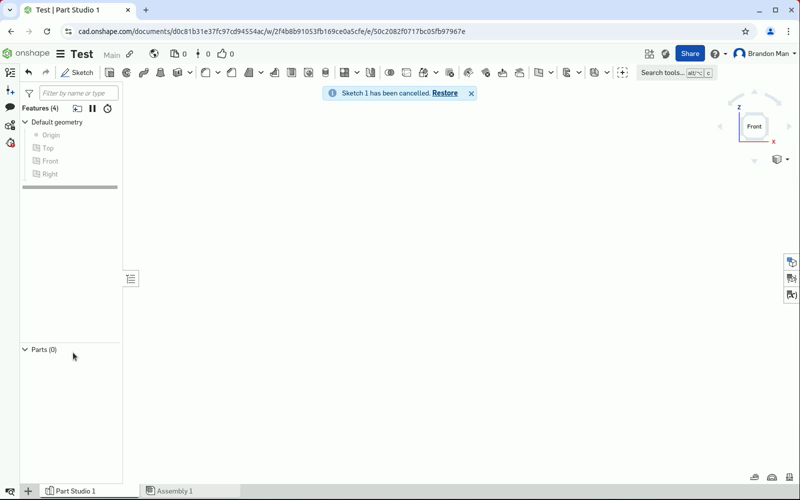
mouse_move(73, 352)
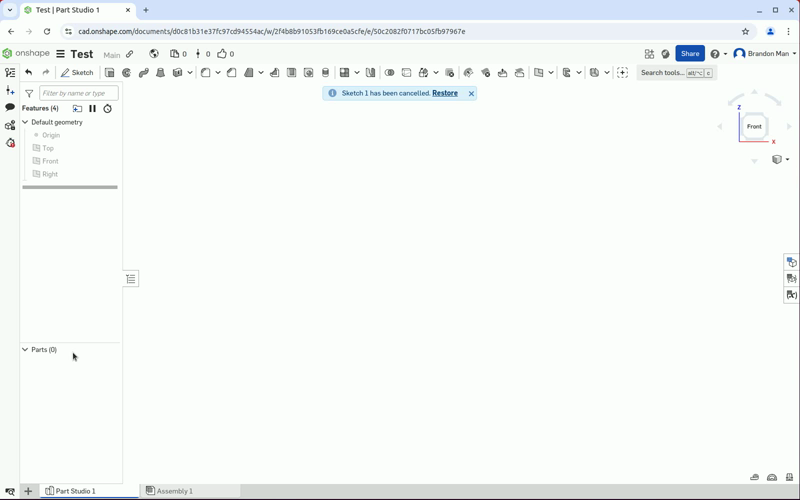
key(shift+y)
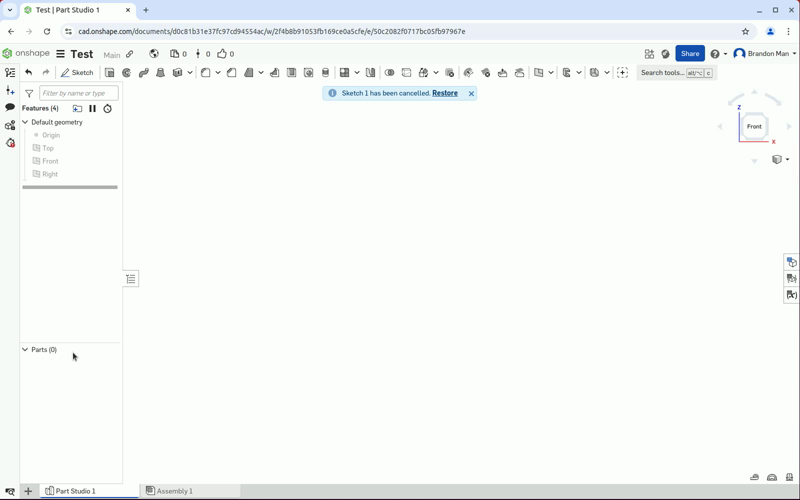
key(shift+s)
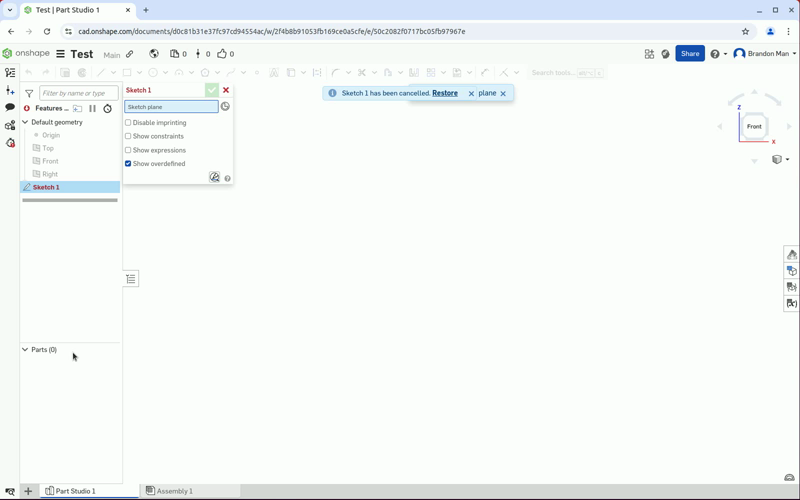
mouse_move(73, 163)
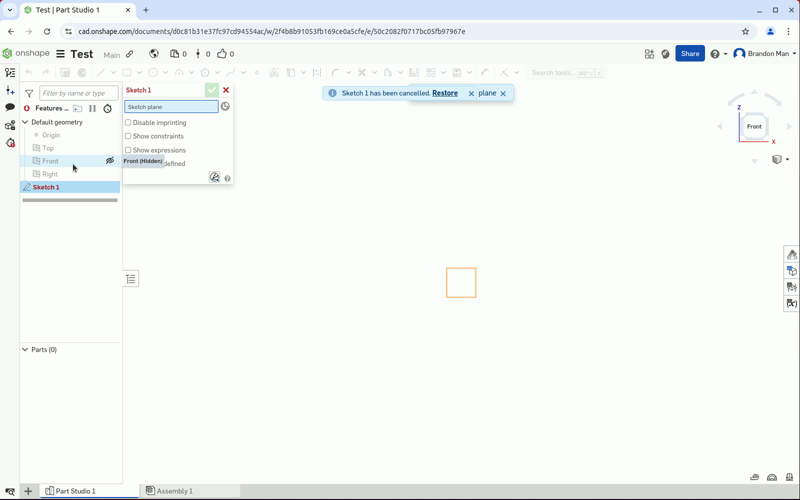
click(73, 163)
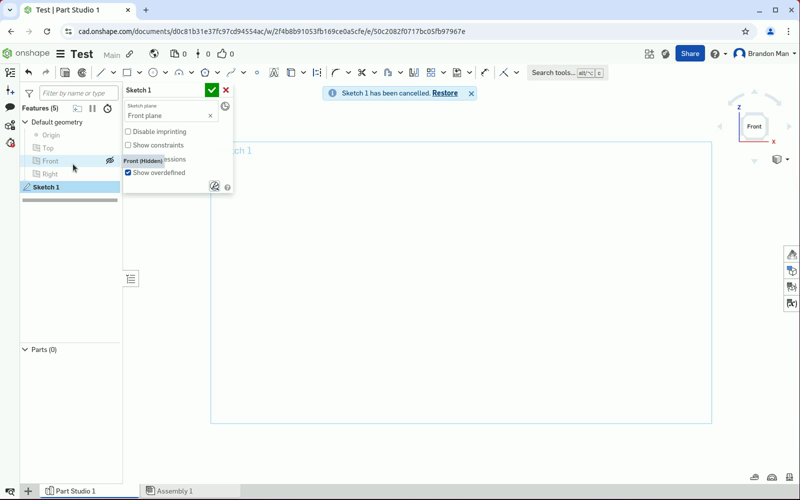
mouse_move(73, 352)
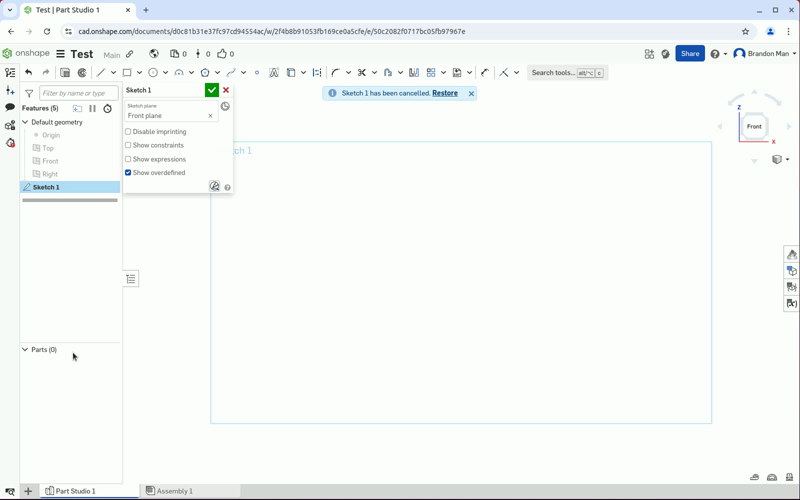
key(y)
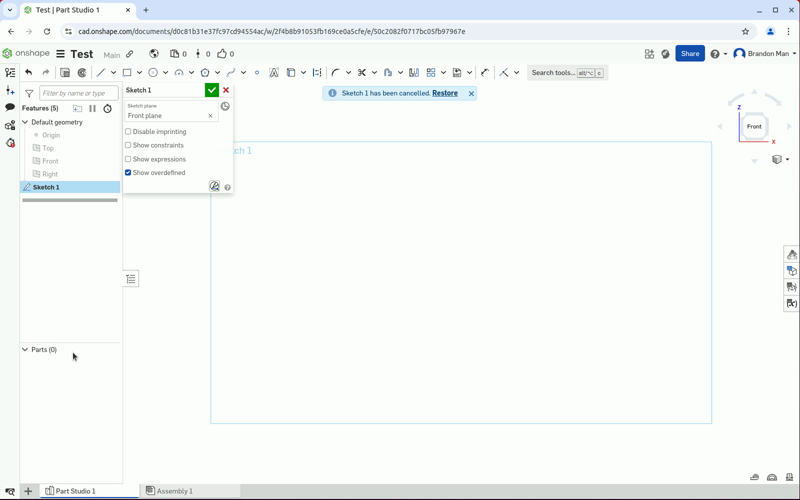
key(l)
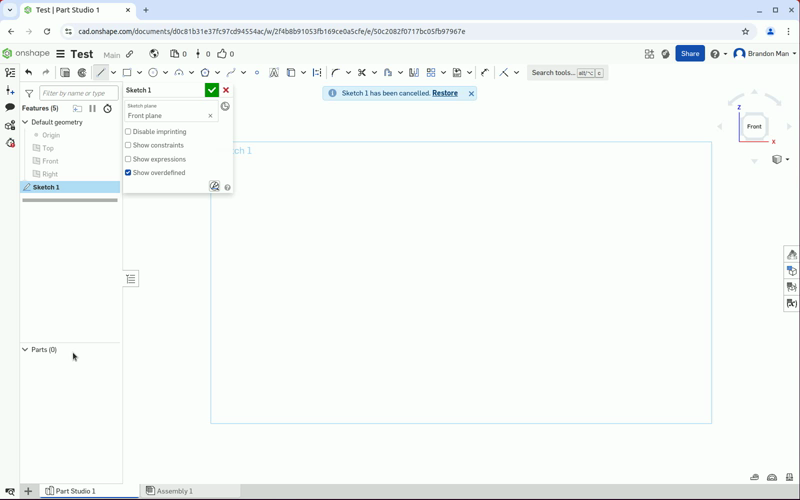
key_down(shift)
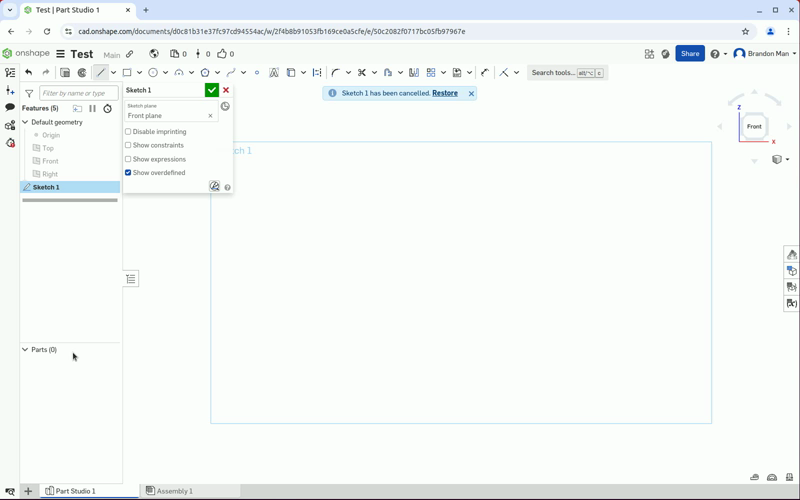
mouse_move(460, 282)
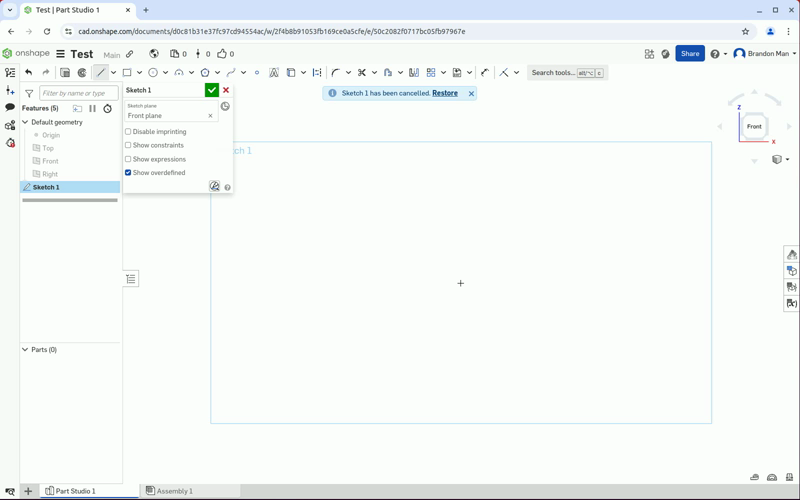
click(460, 282)
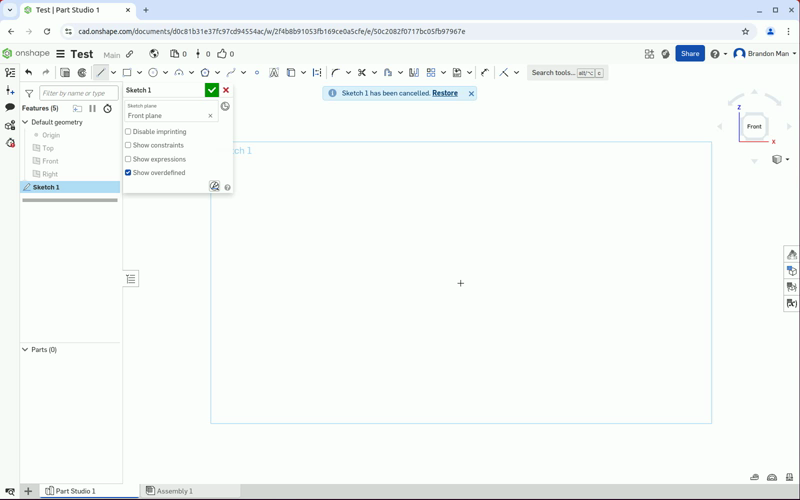
key_up(shift)
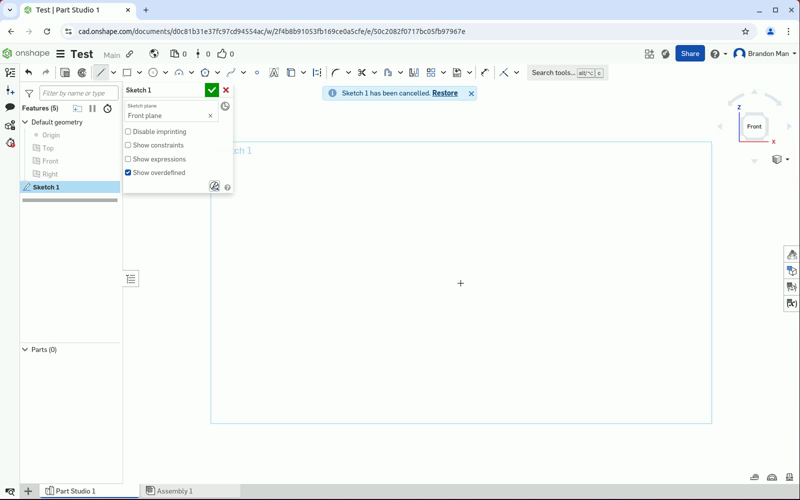
key_down(shift)
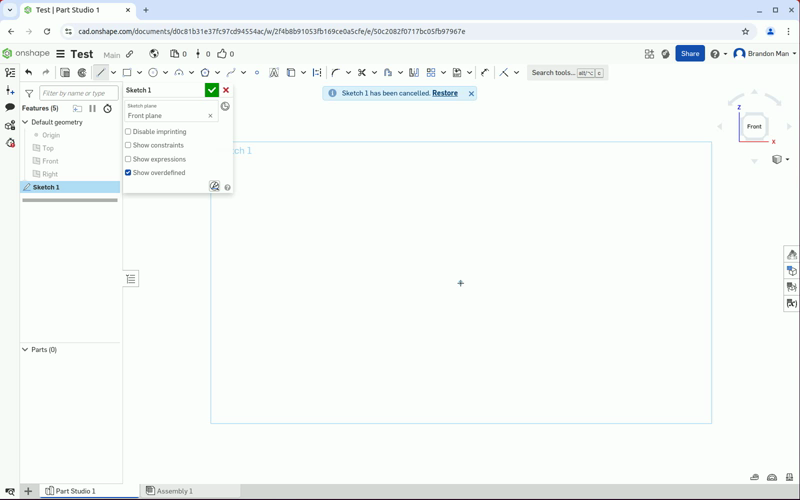
mouse_move(490, 282)
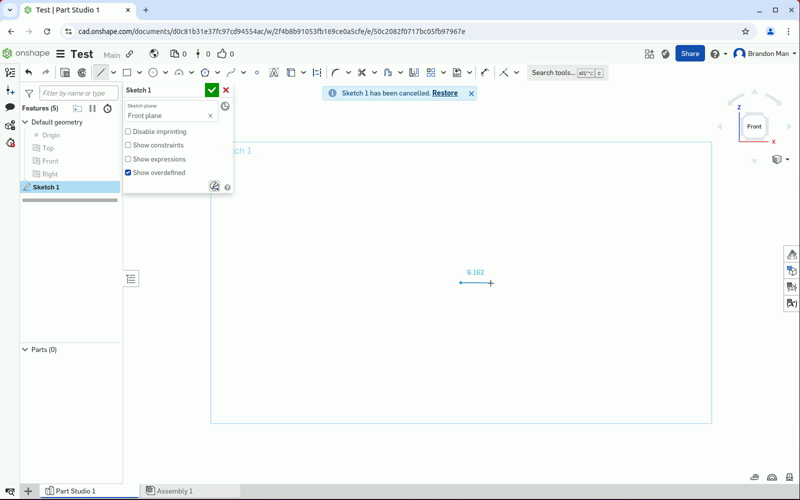
mouse_move(505, 282)
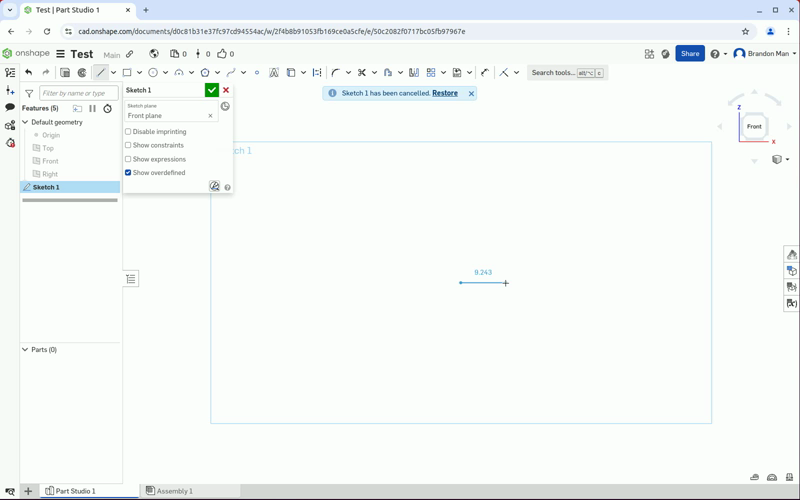
click(505, 282)
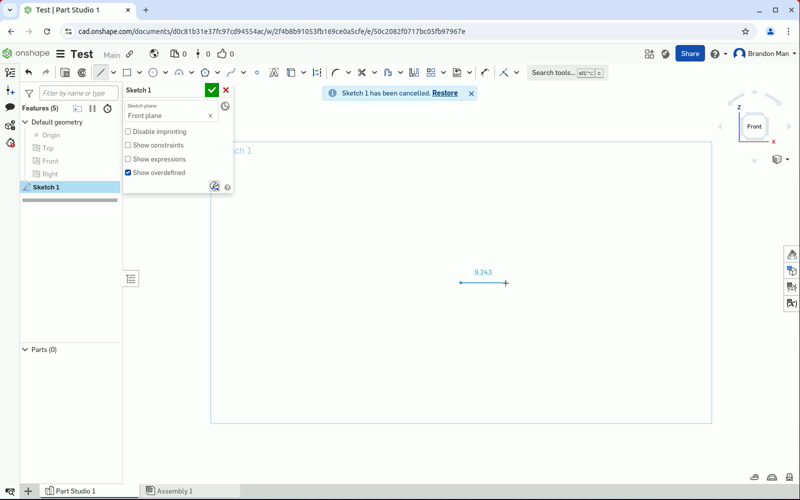
key_up(shift)
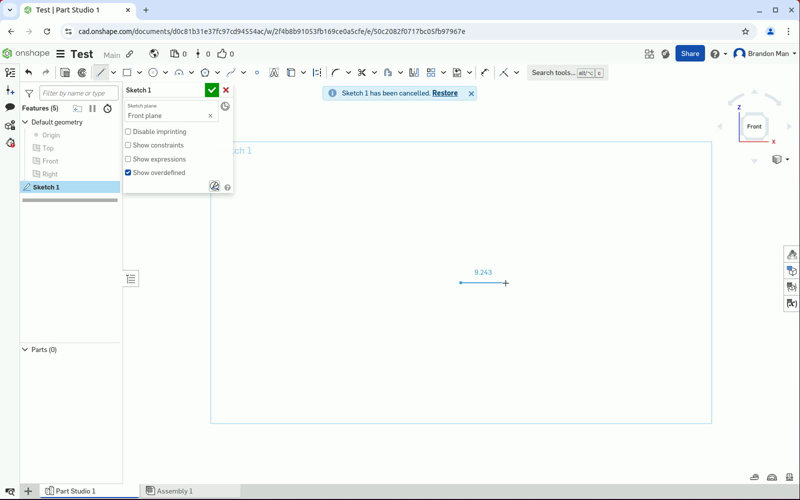
key_down(shift)
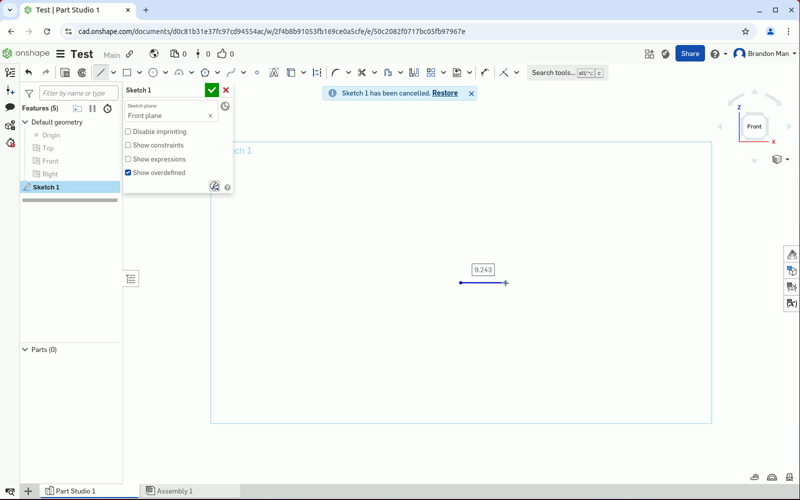
mouse_move(505, 192)
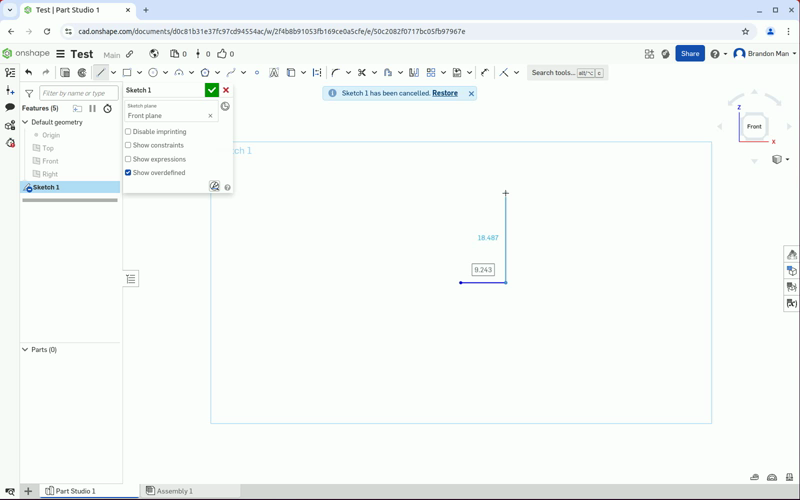
click(505, 192)
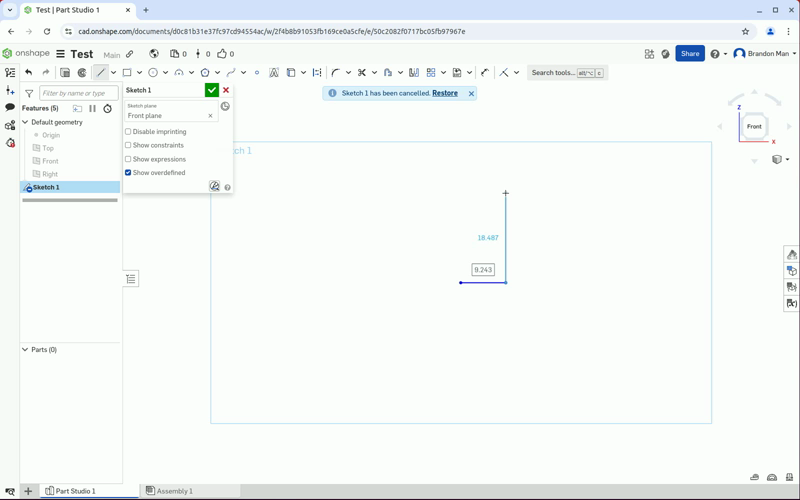
key_up(shift)
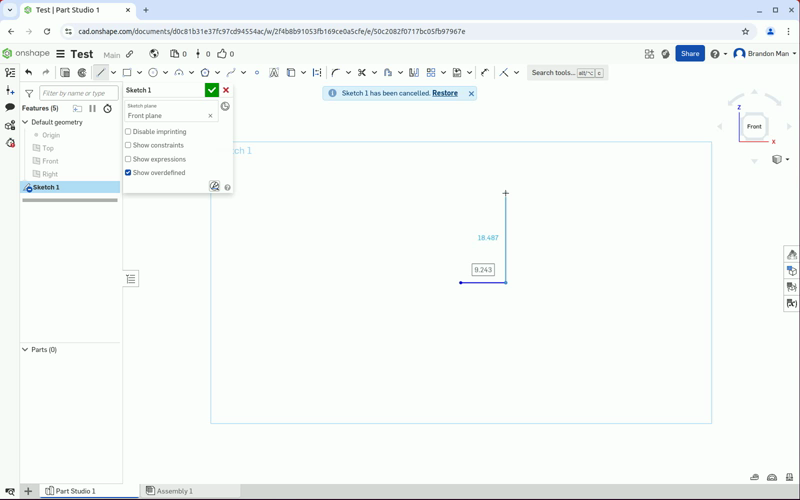
key(esc)
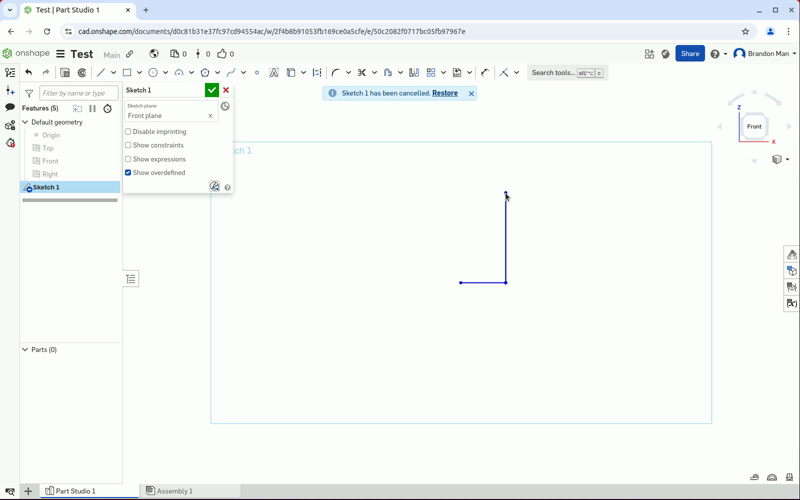
key(a)
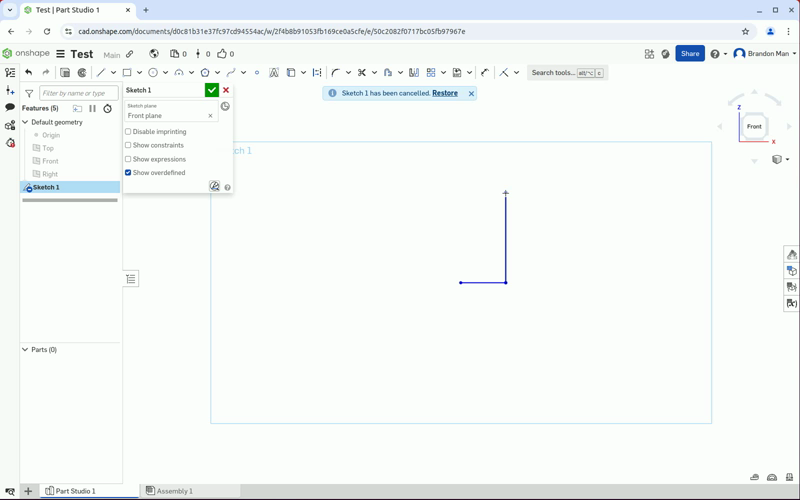
mouse_move(505, 192)
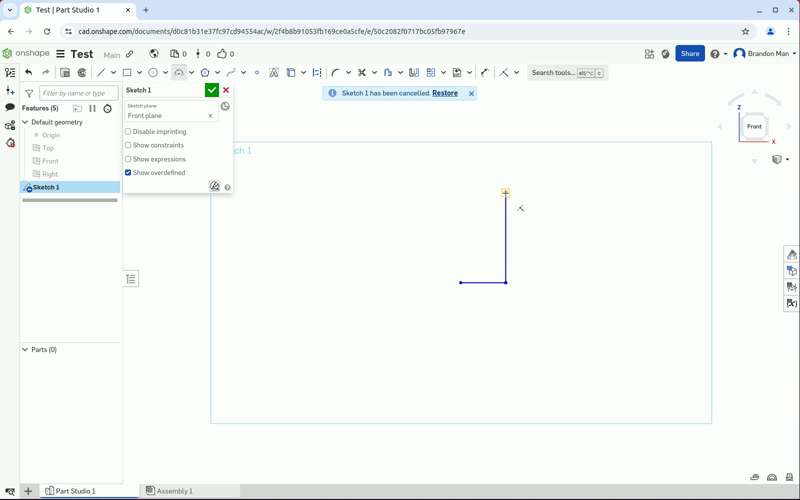
click(505, 192)
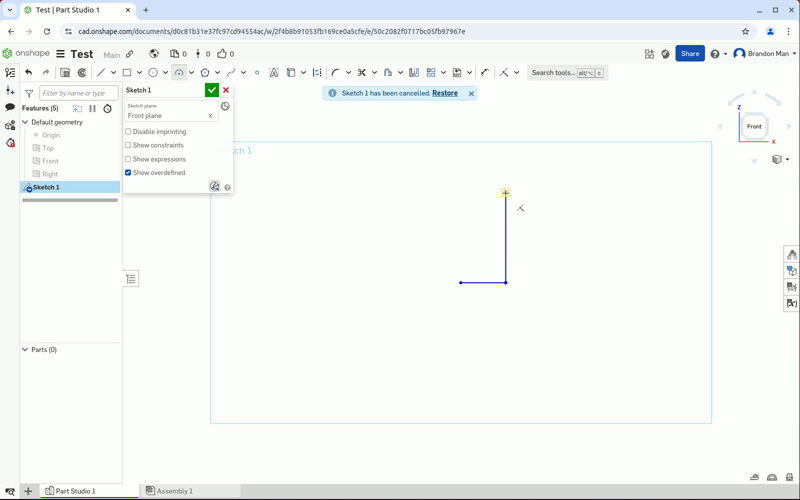
key_down(shift)
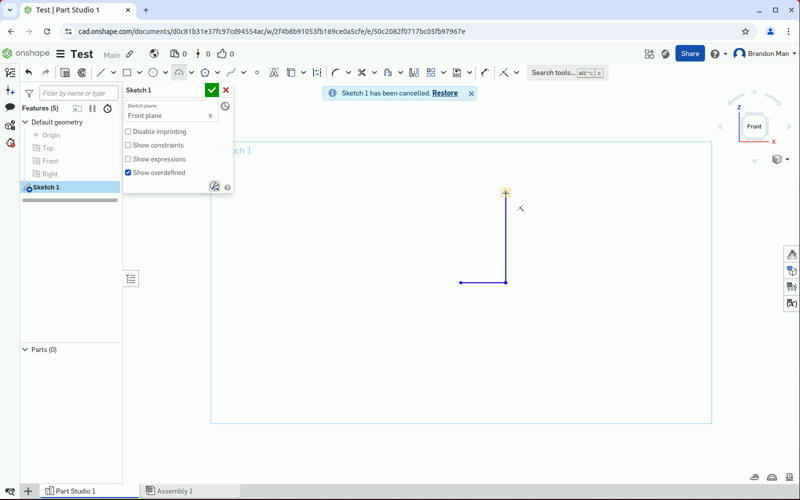
mouse_move(460, 192)
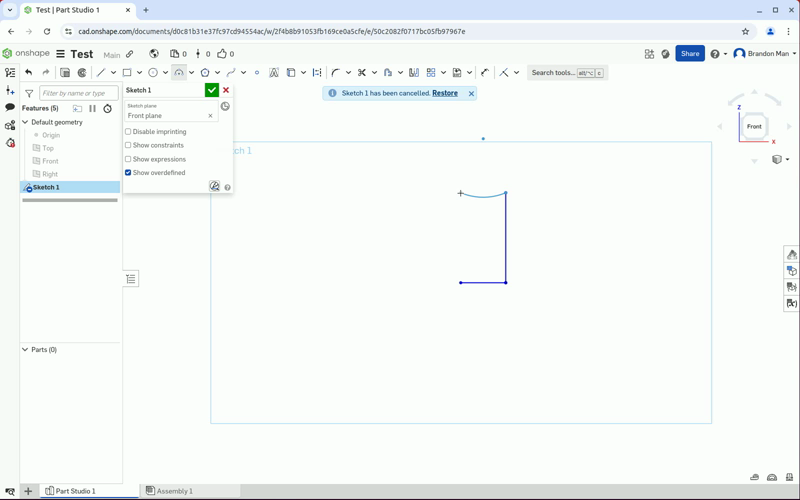
click(460, 192)
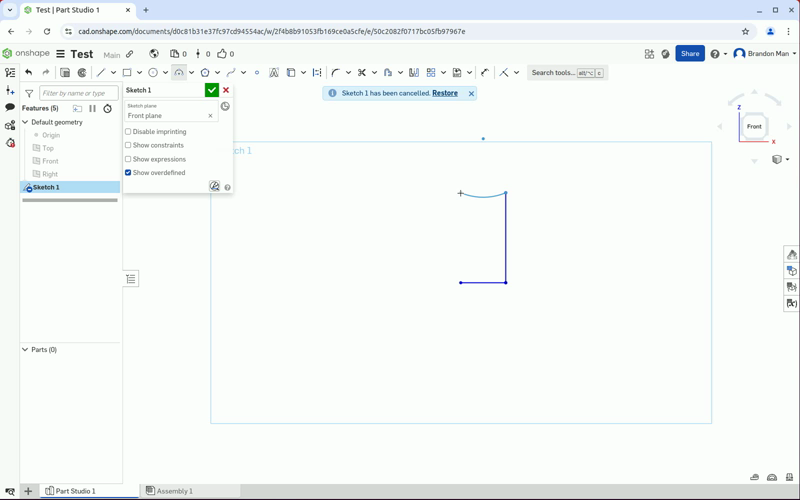
mouse_move(483, 170)
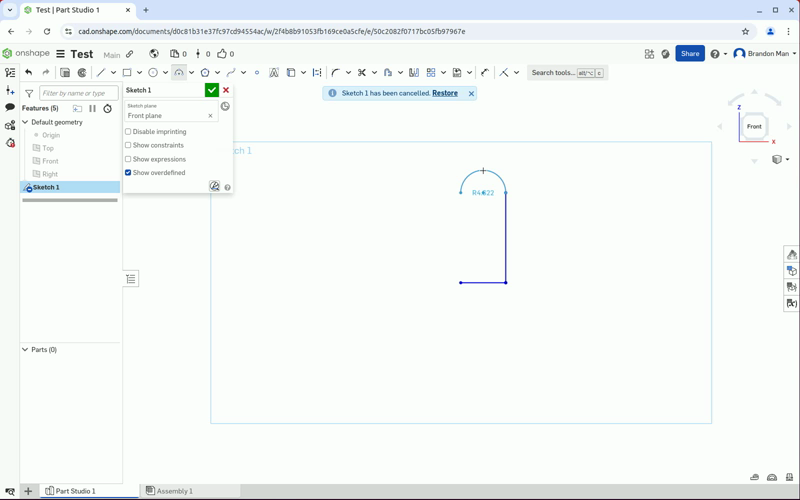
click(483, 170)
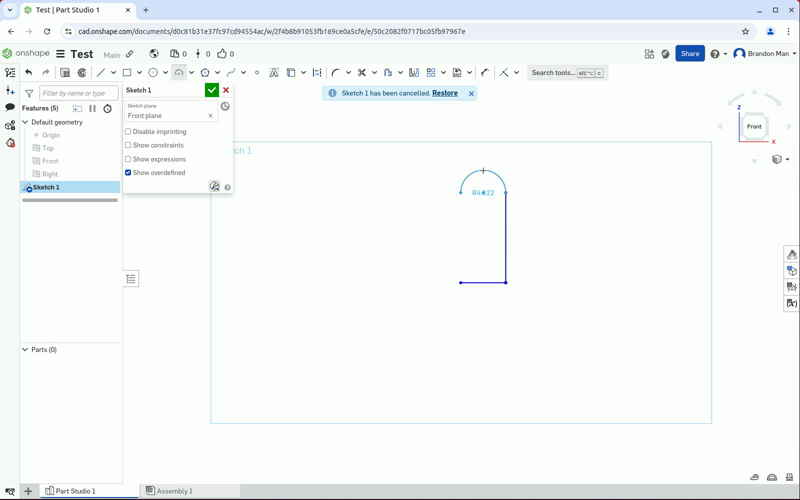
key_up(shift)
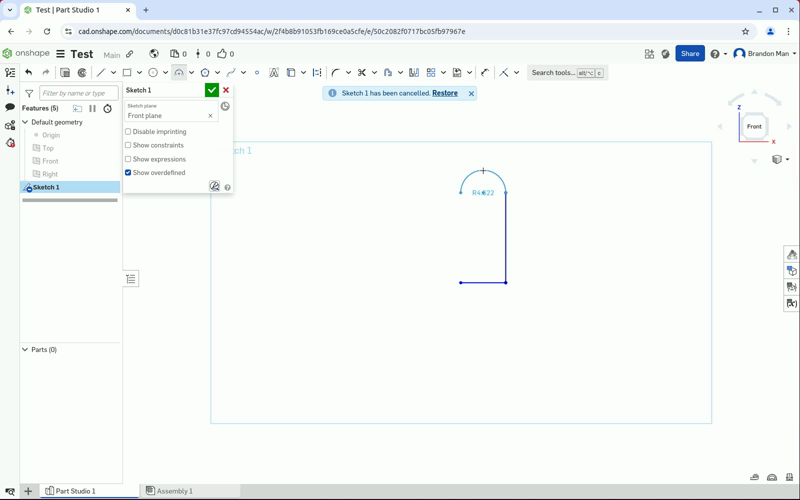
key(esc)
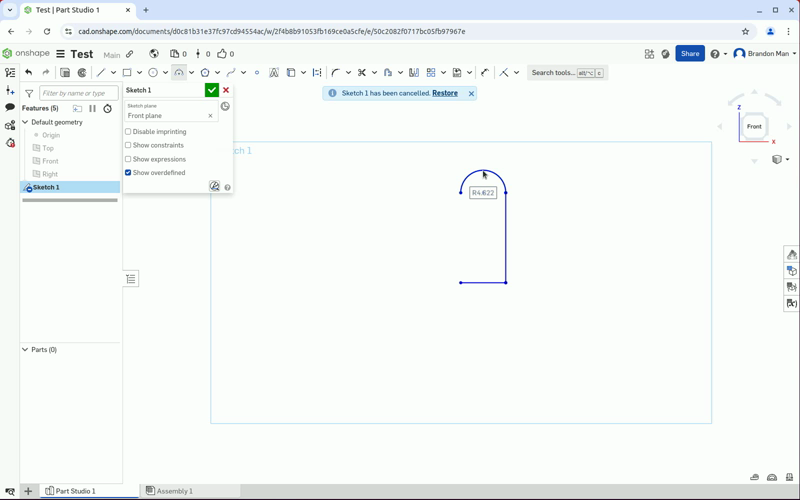
key(l)
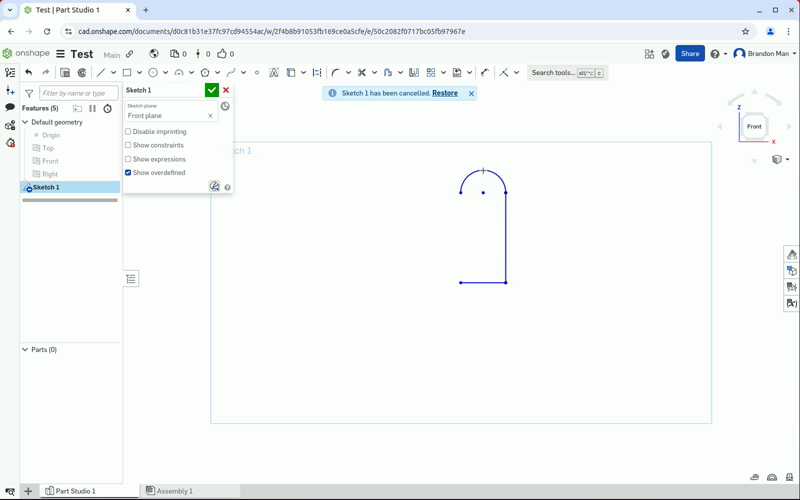
mouse_move(460, 192)
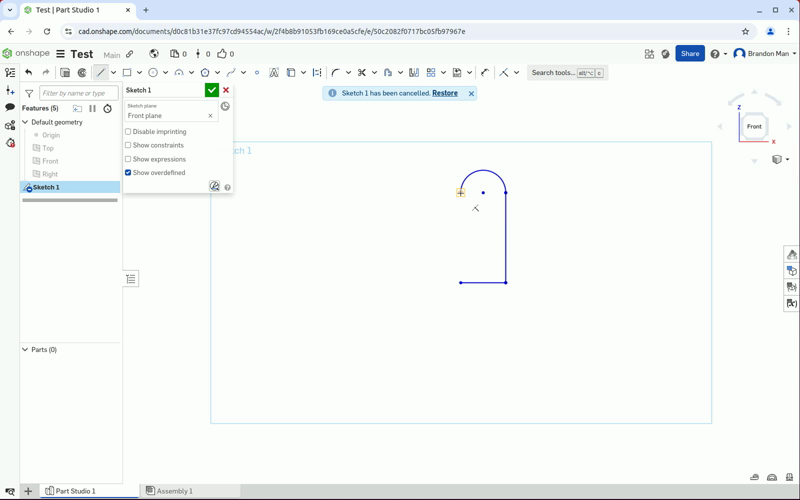
click(460, 192)
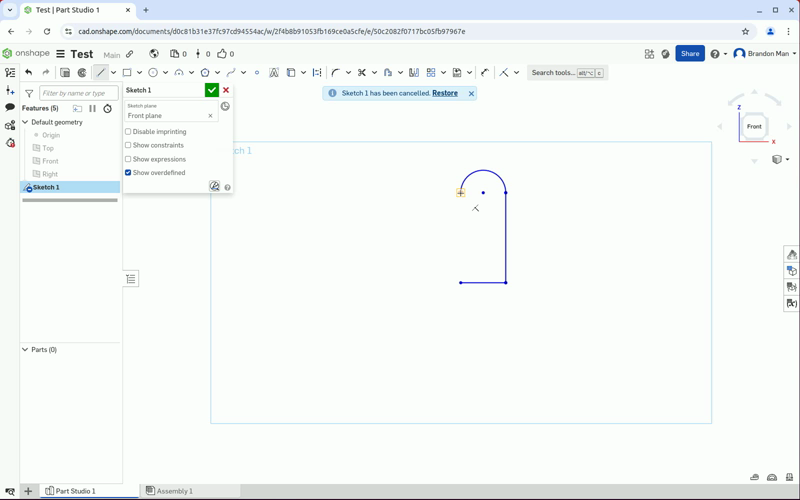
key_down(shift)
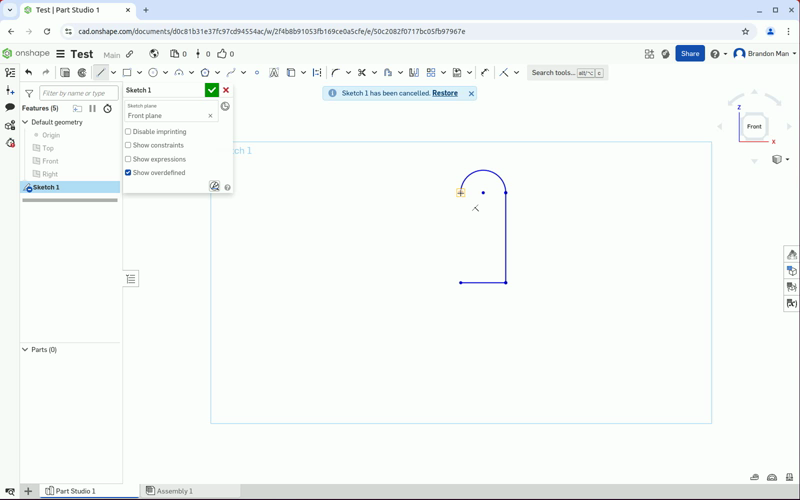
mouse_move(460, 282)
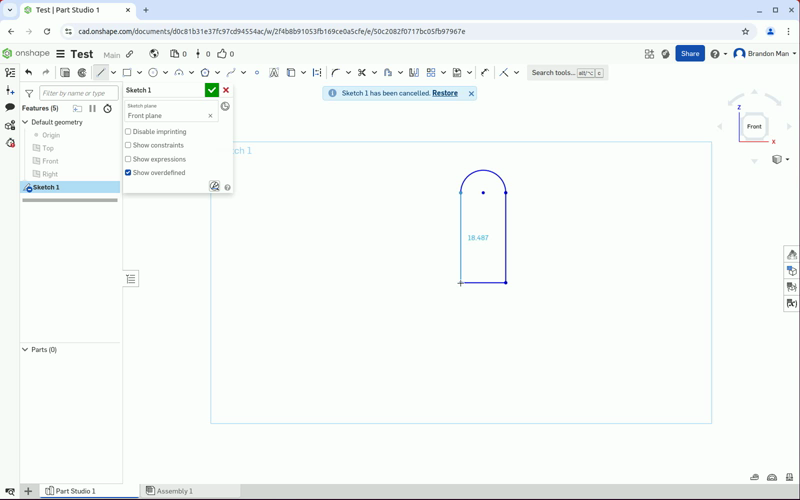
key_up(shift)
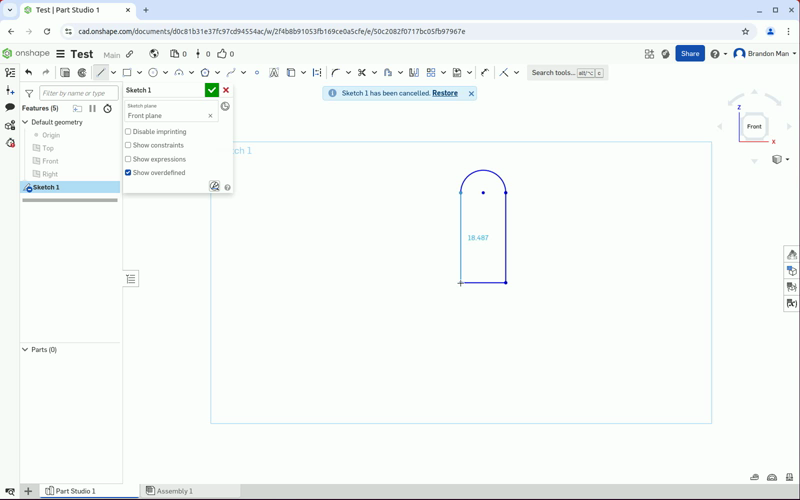
click(460, 282)
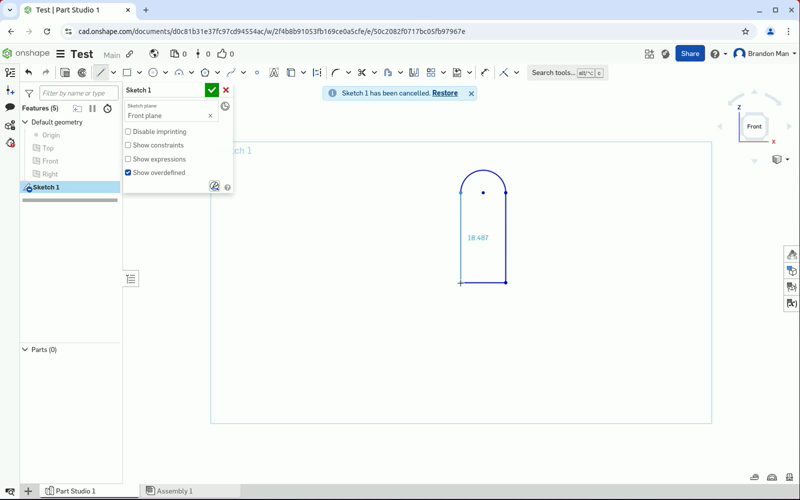
key(esc)
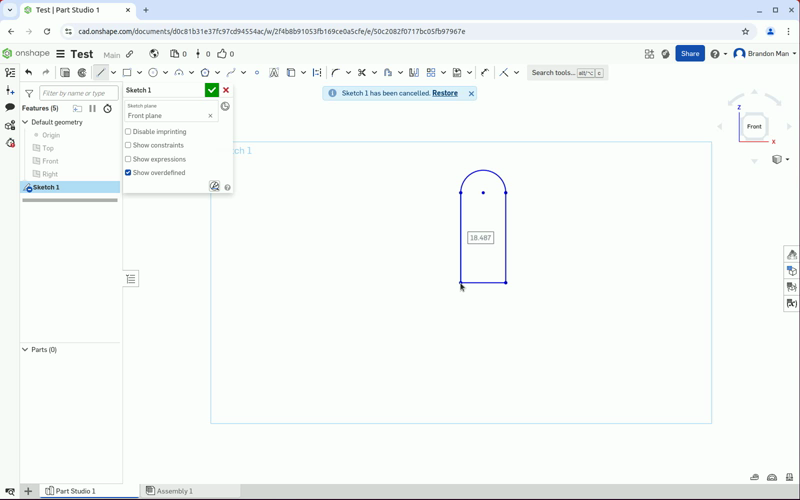
key(c)
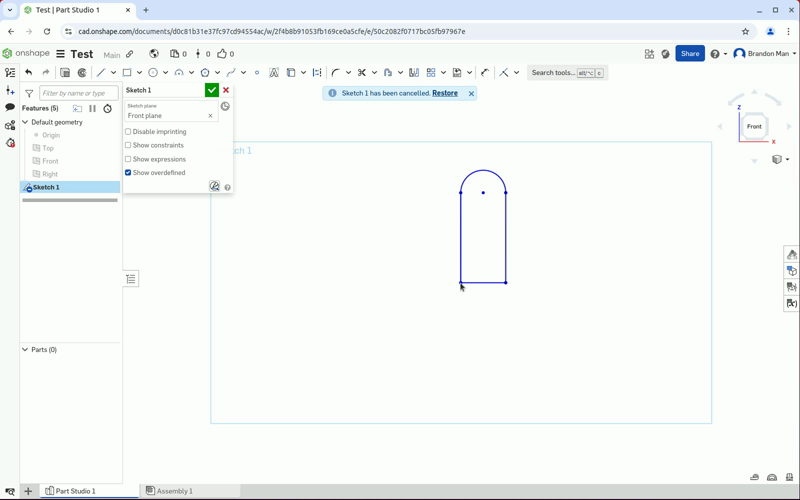
key_down(shift)
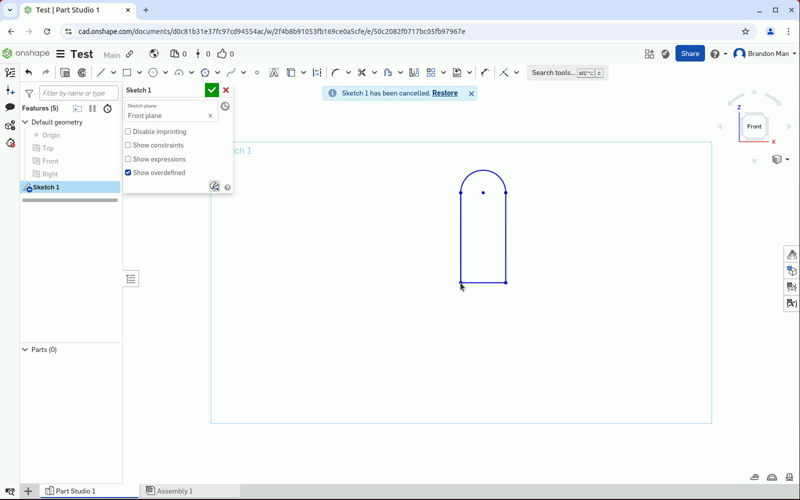
mouse_move(483, 192)
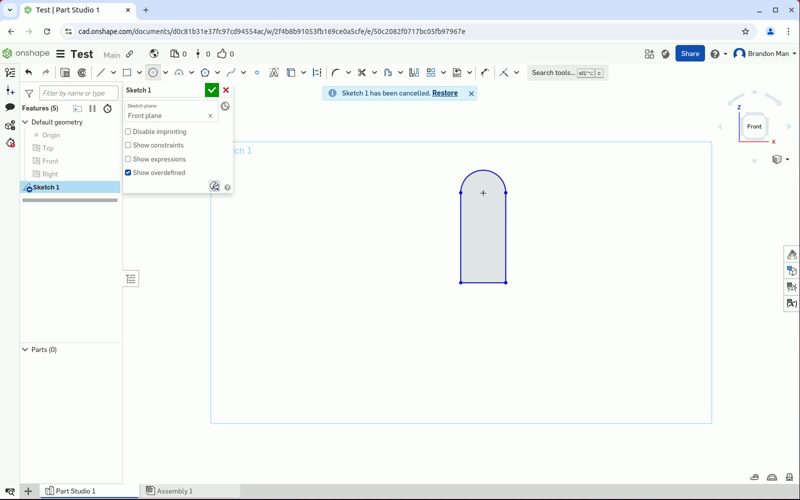
click(483, 192)
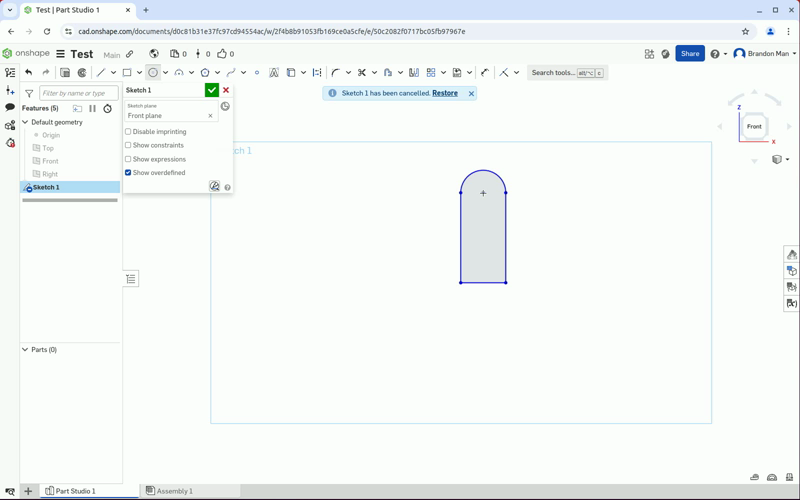
key_up(shift)
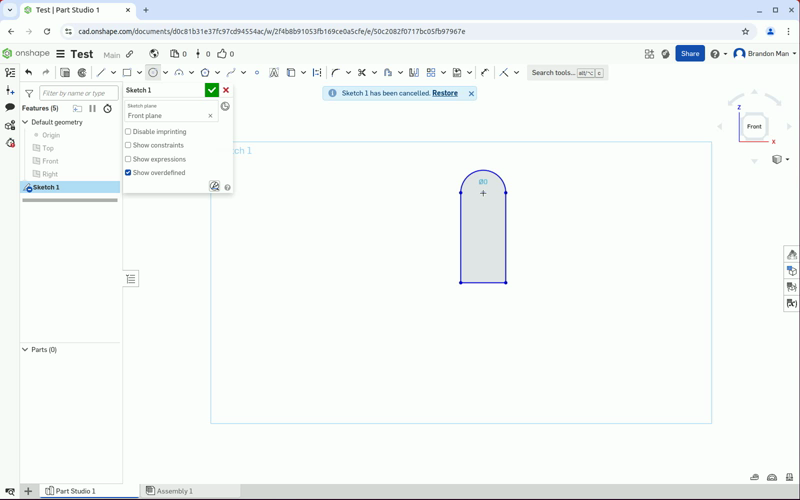
mouse_move(495, 192)
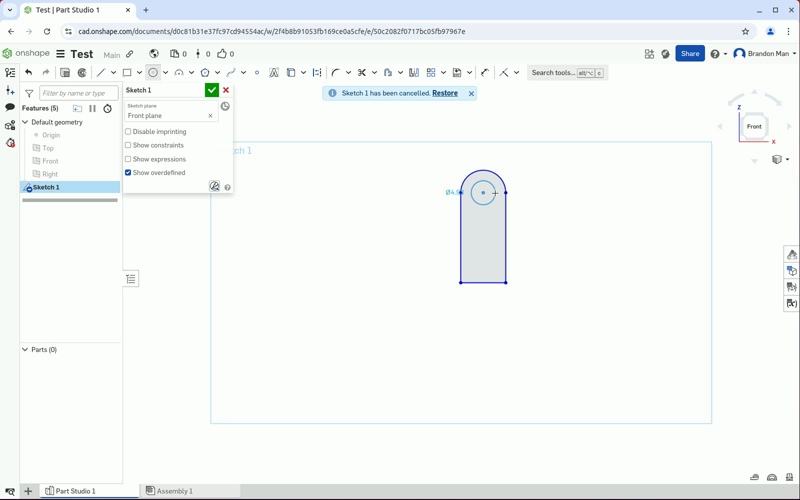
click(495, 192)
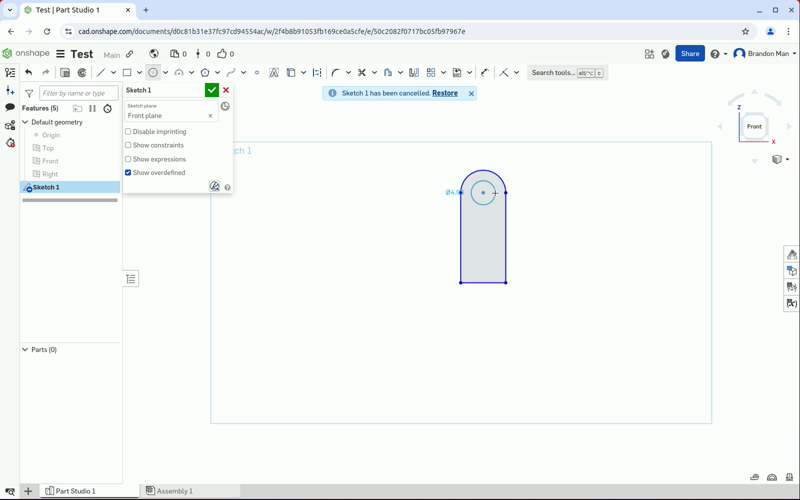
key(esc)
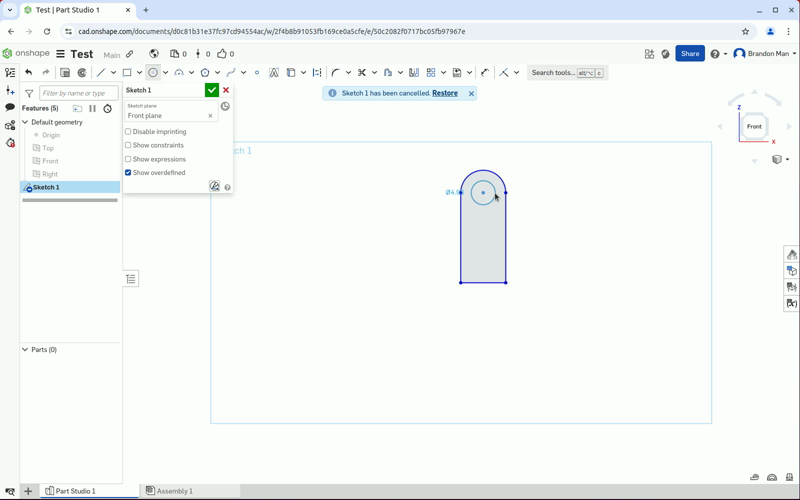
mouse_move(492, 243)
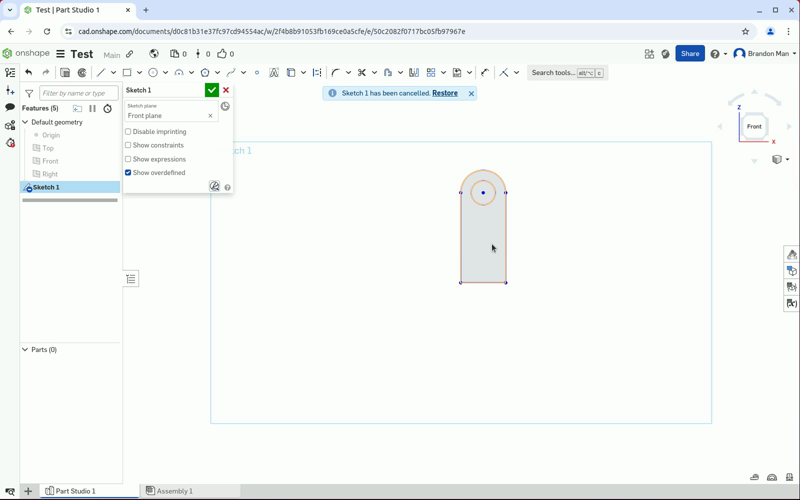
click(492, 243)
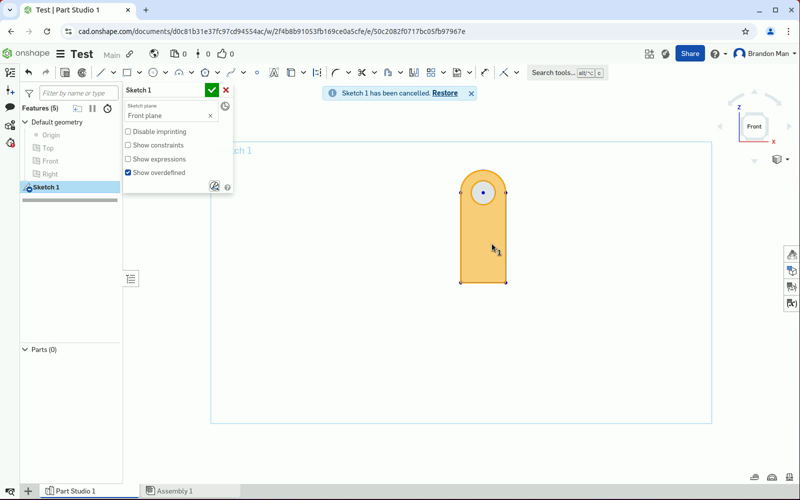
mouse_move(73, 352)
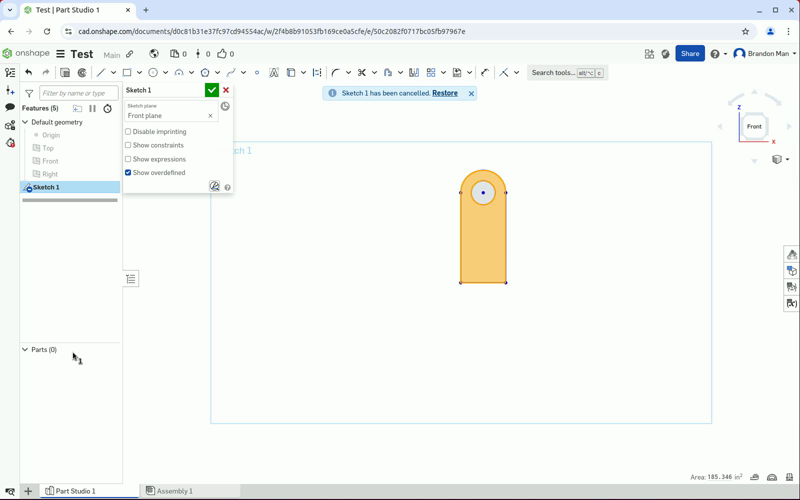
key(shift+y)
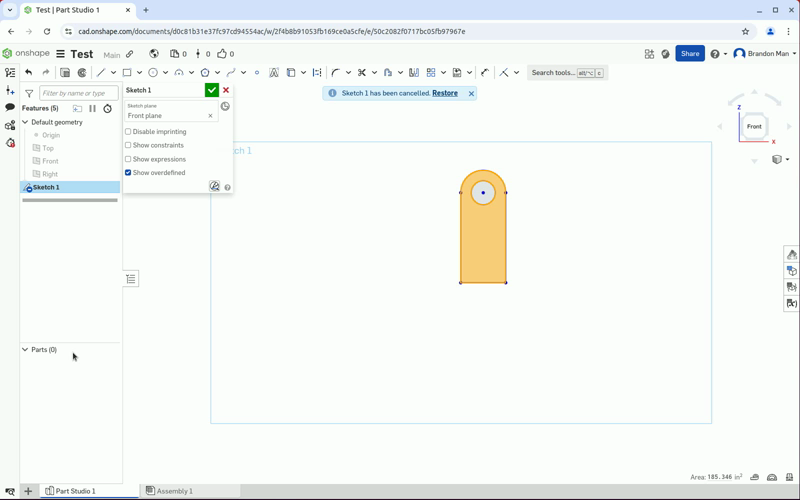
key(shift+e)
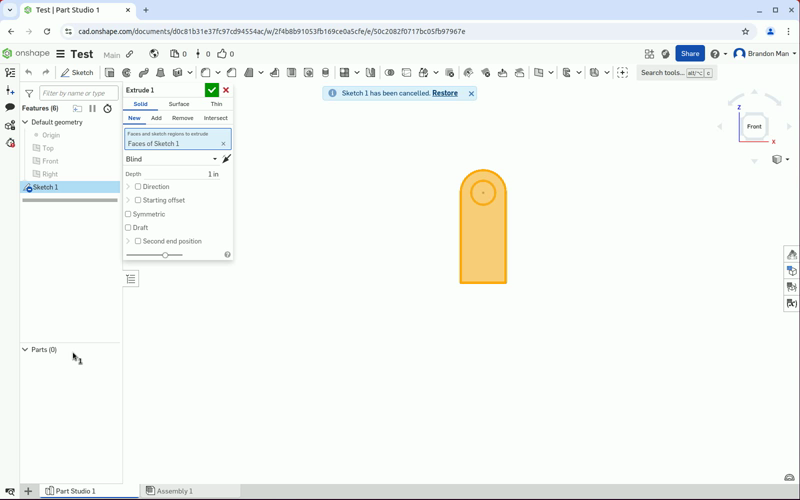
mouse_move(143, 106)
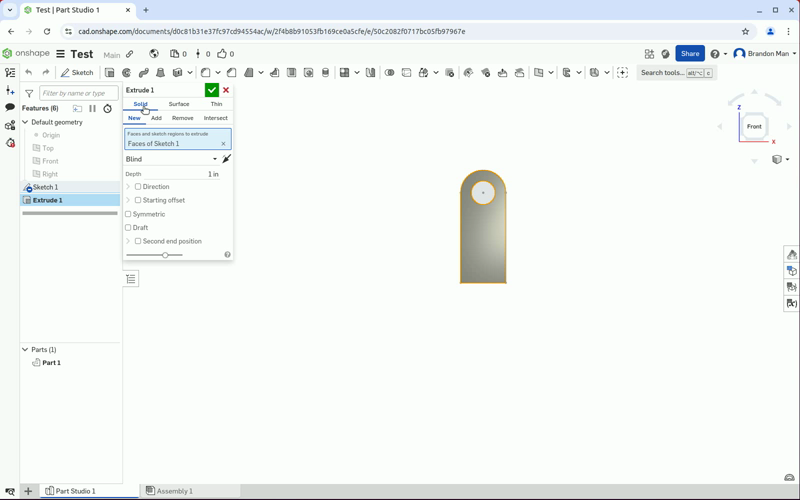
click(143, 106)
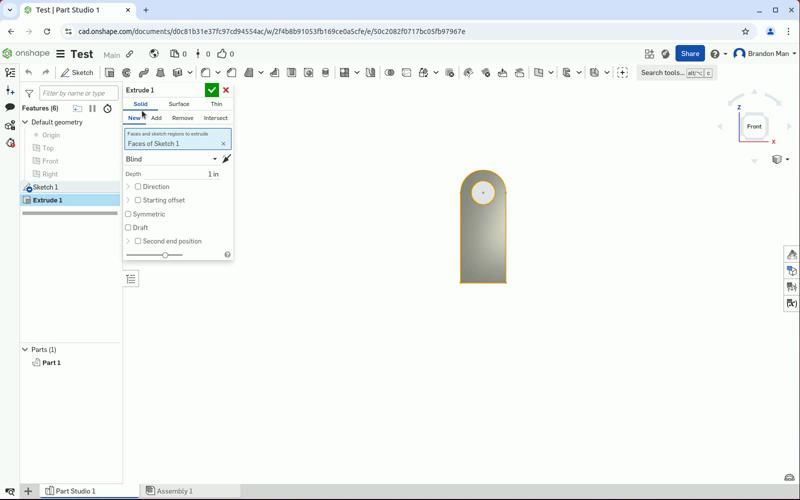
mouse_move(137, 120)
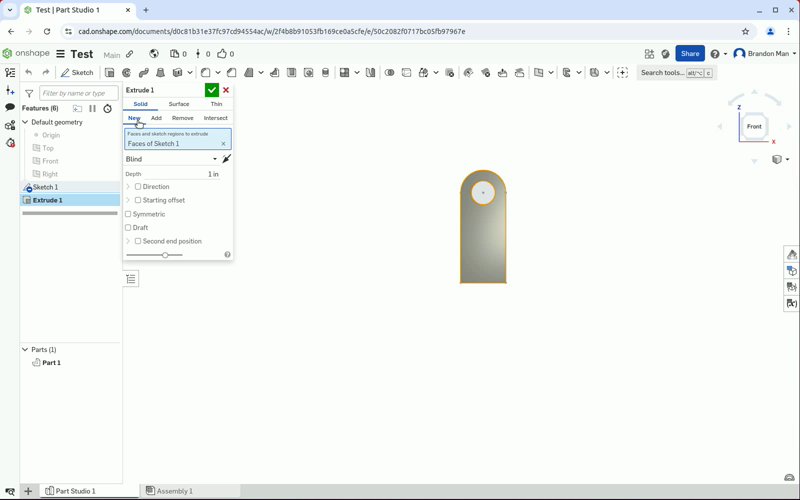
click(137, 120)
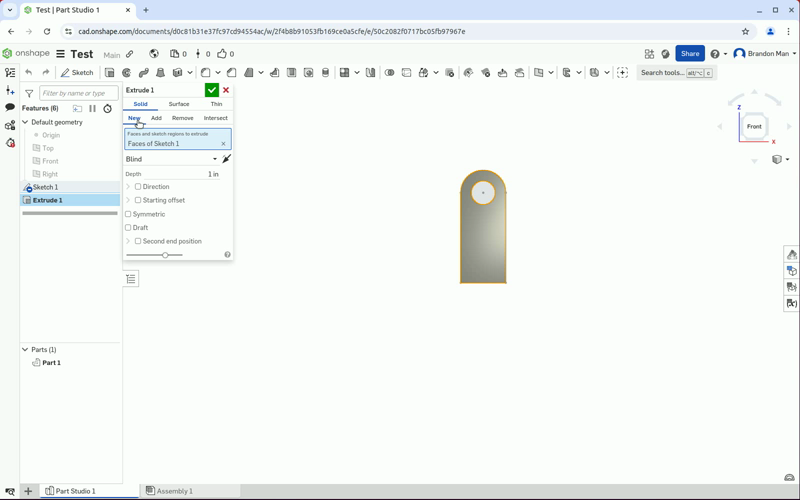
key(tab, 4)
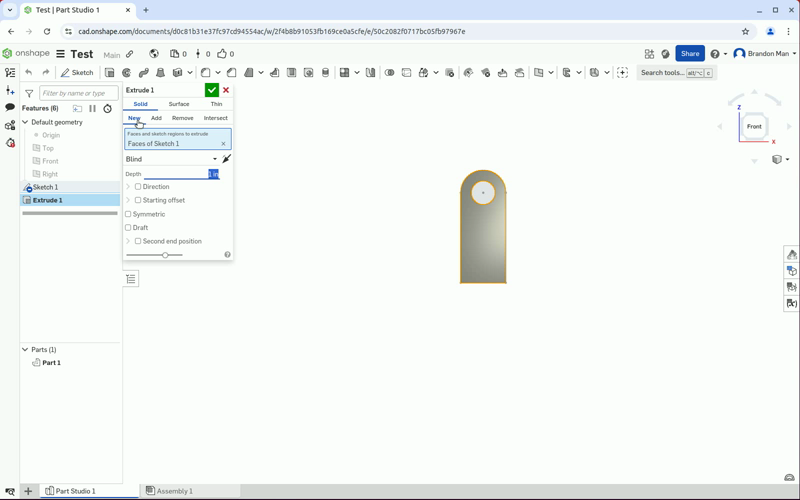
text(3.129)
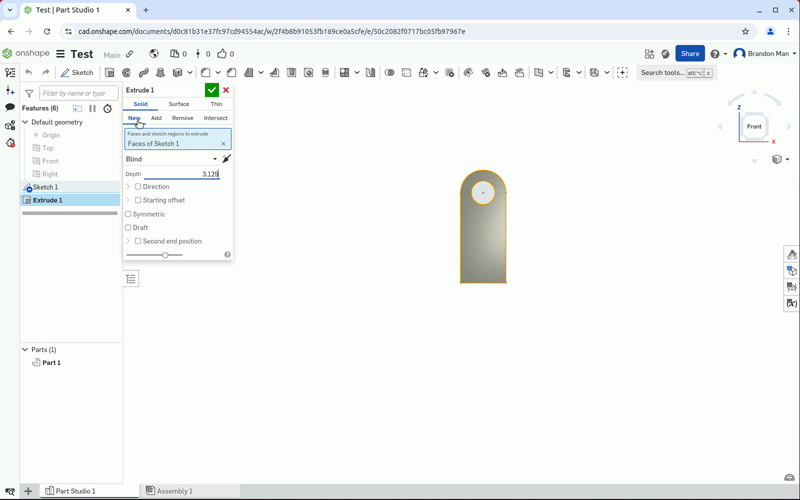
key(enter)
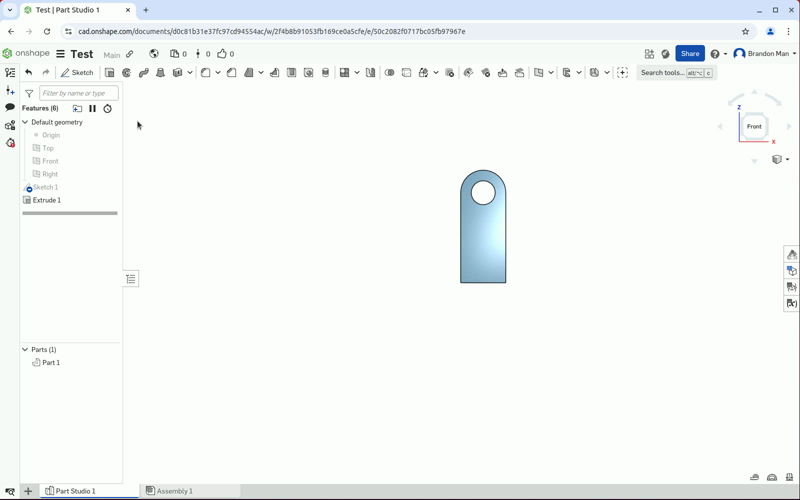
key(shift+h)
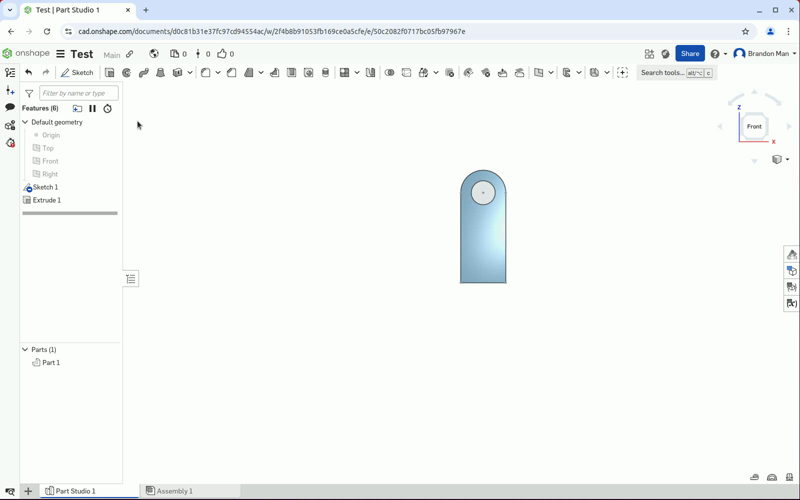
key(shift+h)
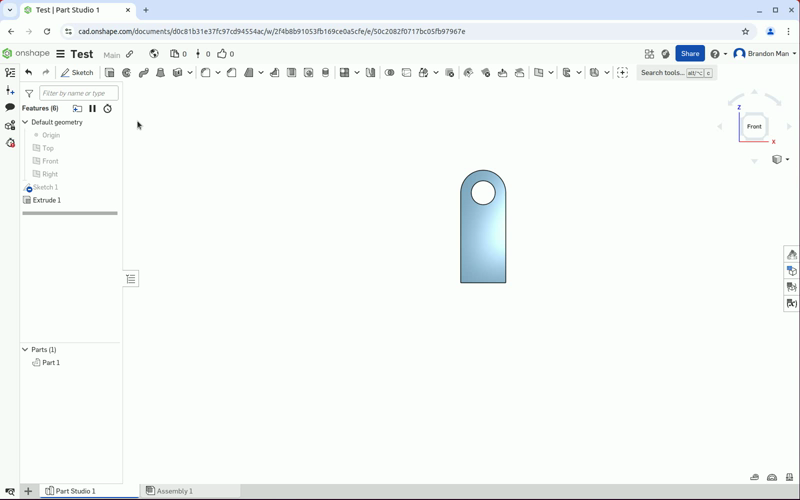
mouse_move(73, 189)
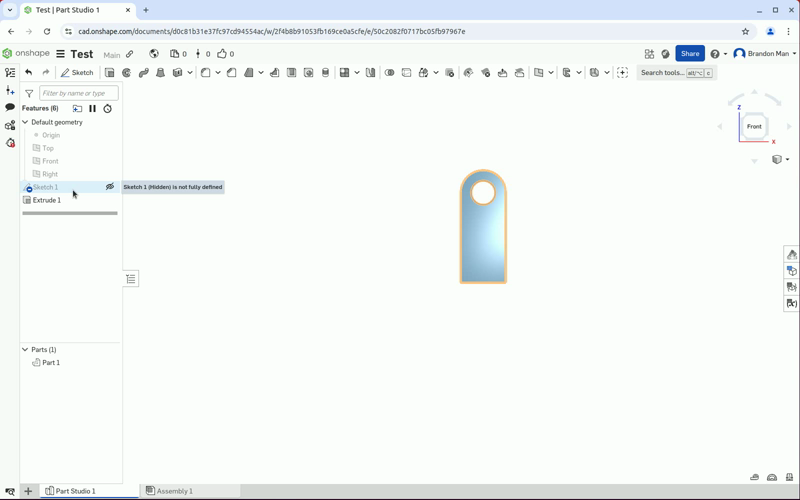
click(73, 189)
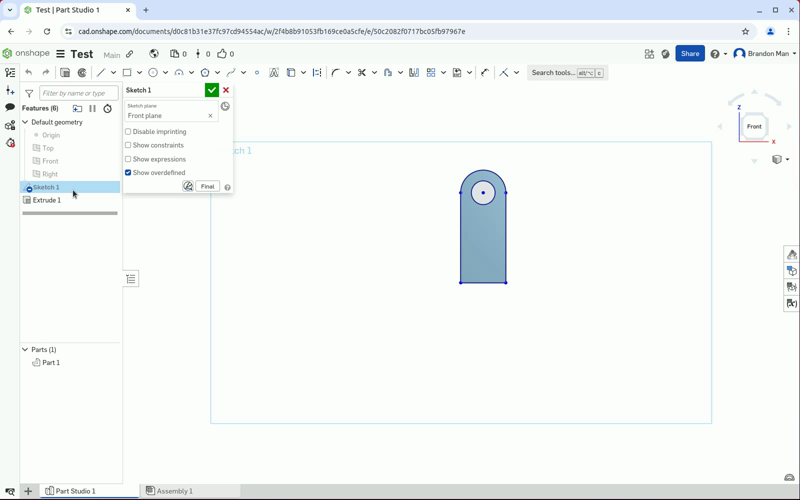
mouse_move(229, 92)
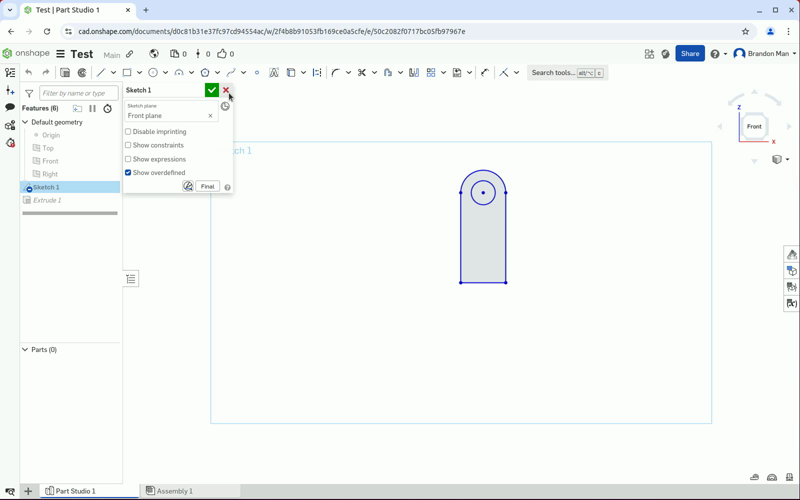
click(229, 92)
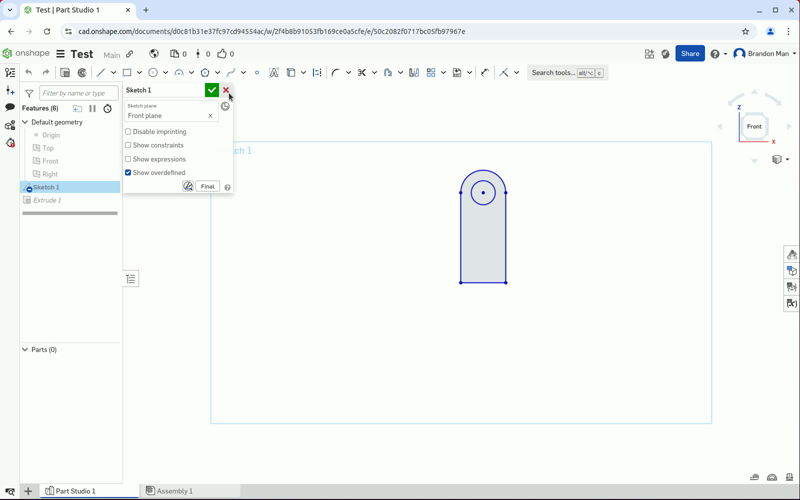
key(shift+s)
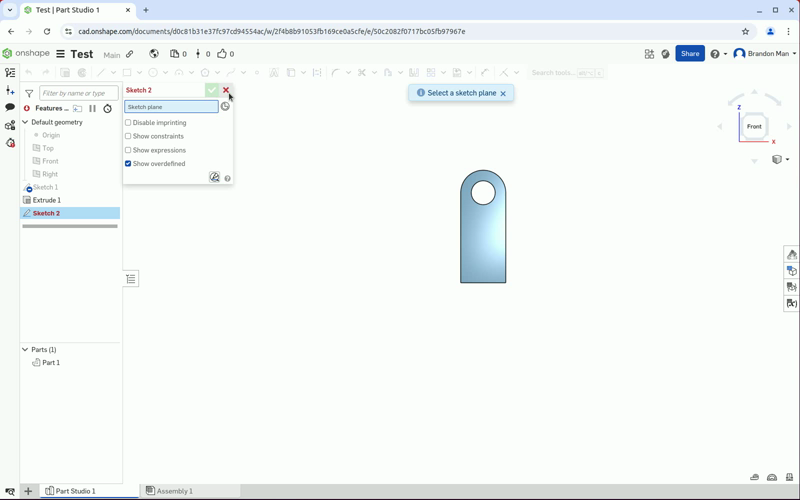
mouse_move(73, 163)
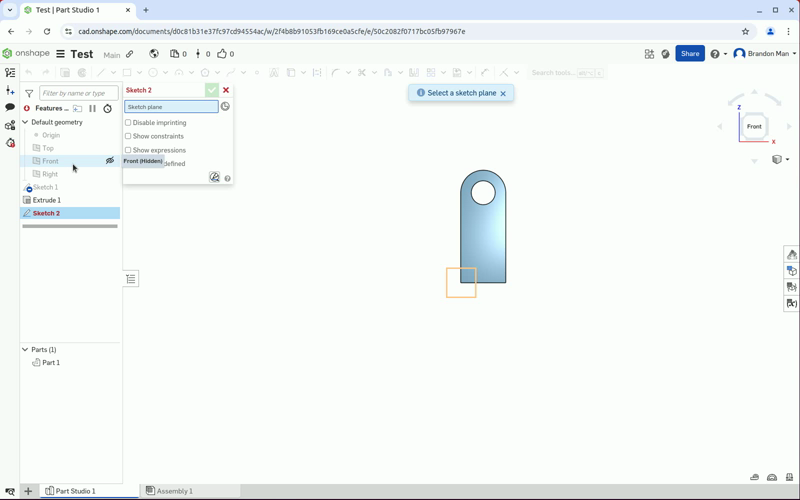
click(73, 163)
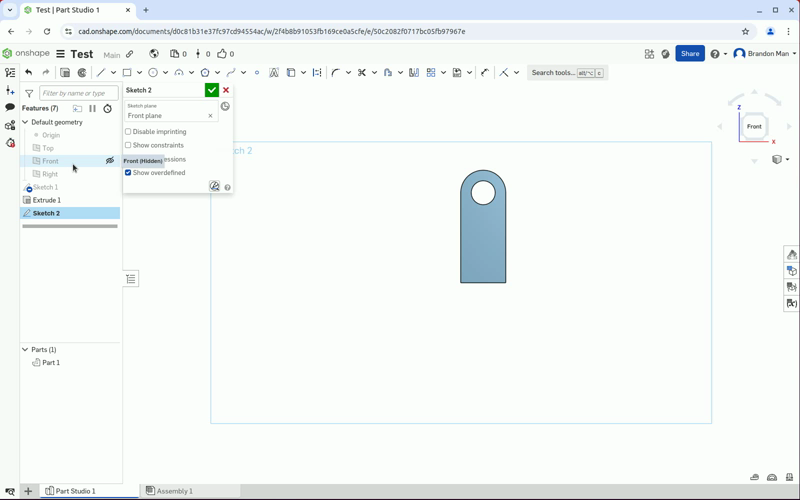
mouse_move(73, 352)
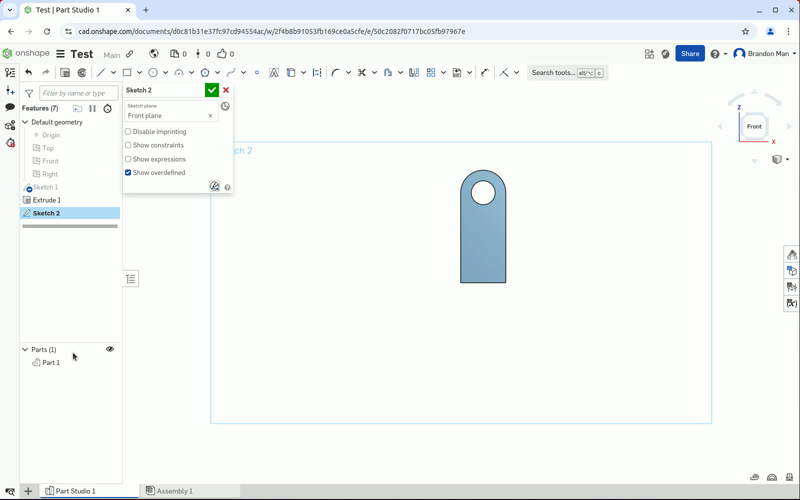
key(y)
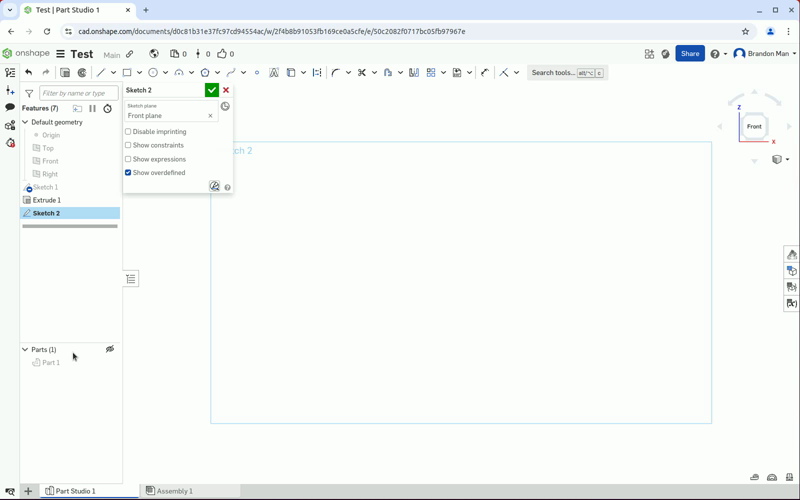
key(c)
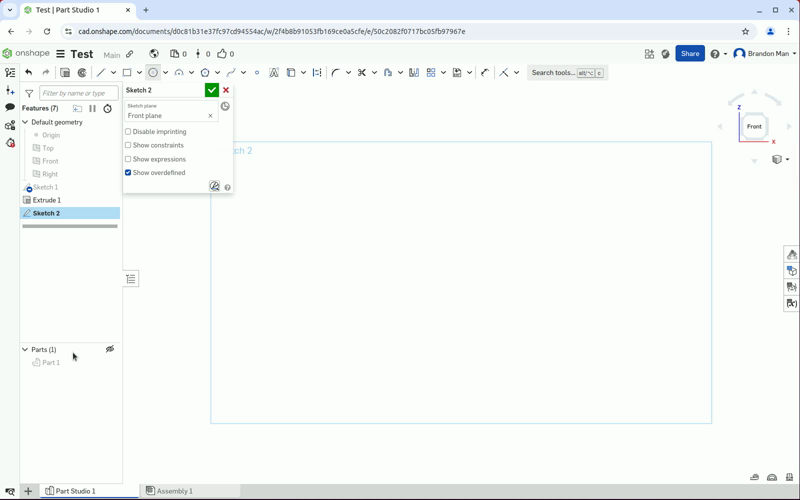
key_down(shift)
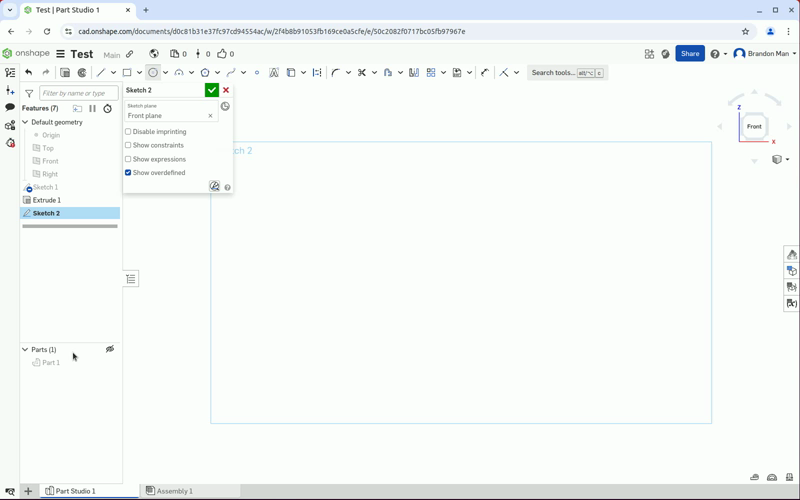
mouse_move(483, 192)
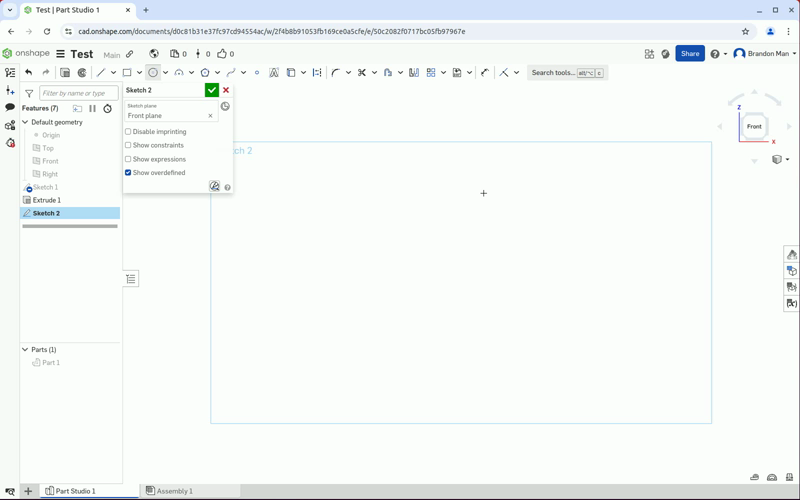
click(483, 192)
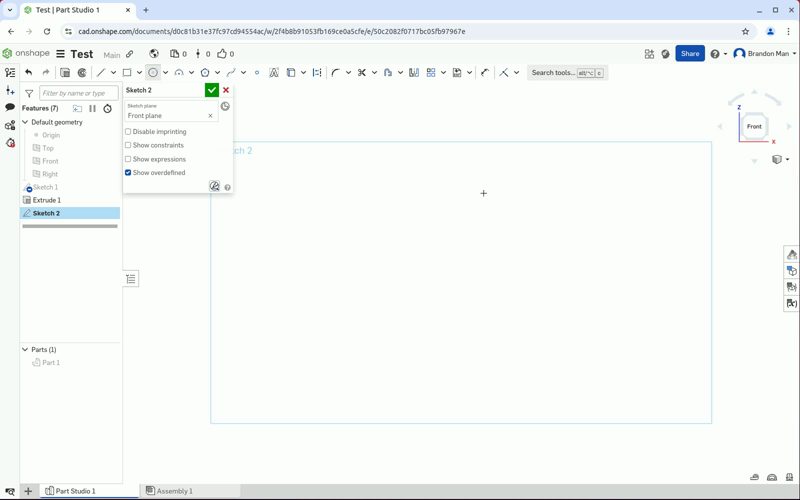
key_up(shift)
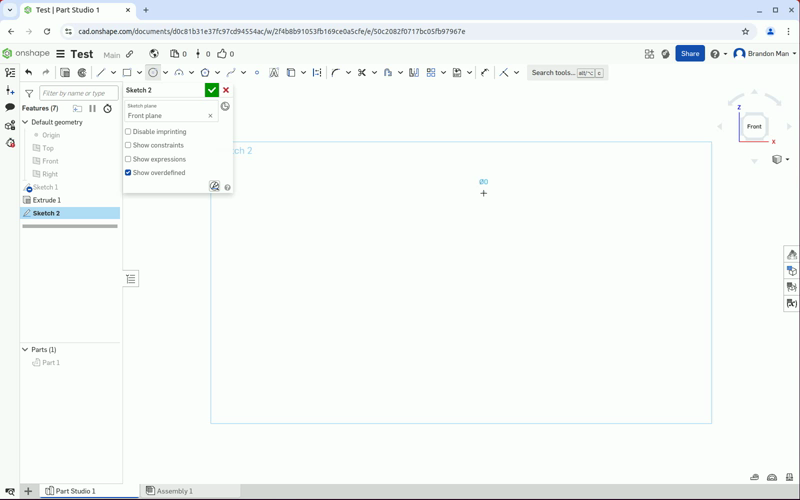
mouse_move(489, 192)
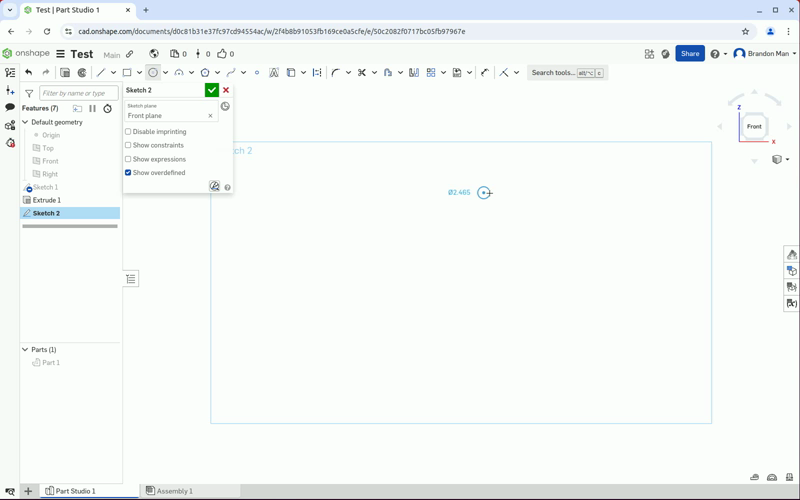
click(489, 192)
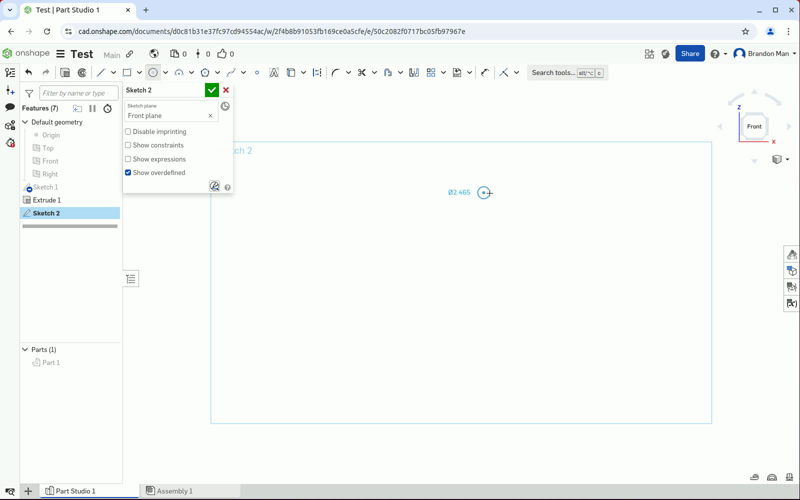
key(esc)
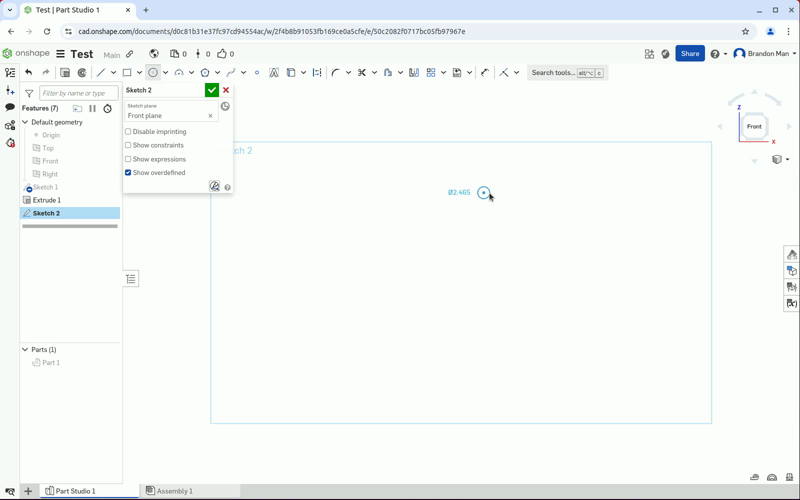
mouse_move(482, 193)
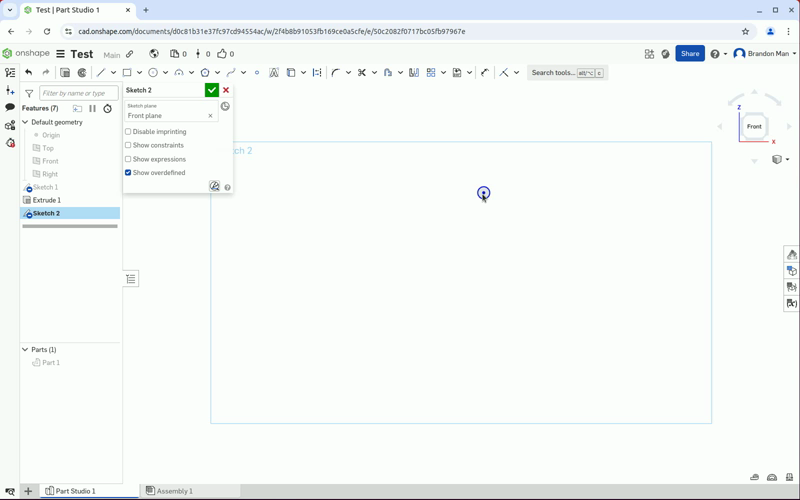
scroll(6)
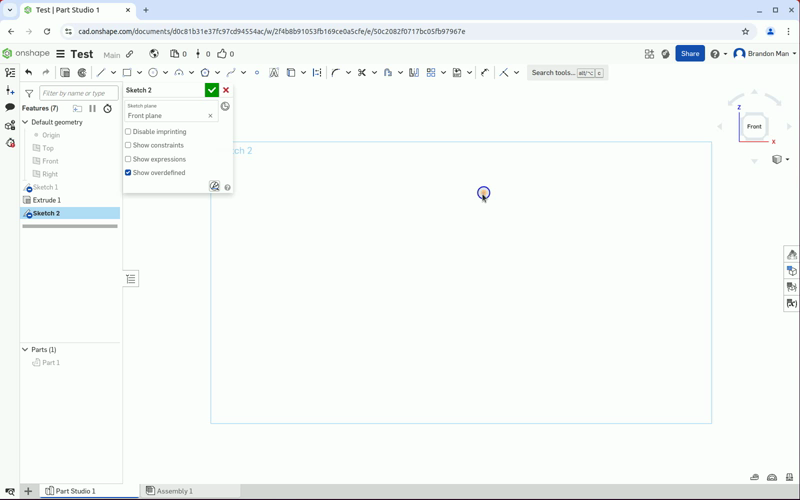
scroll(6)
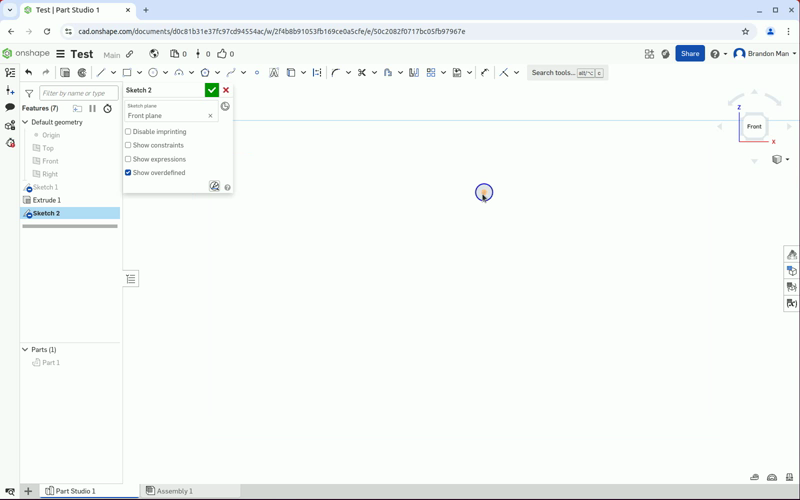
scroll(6)
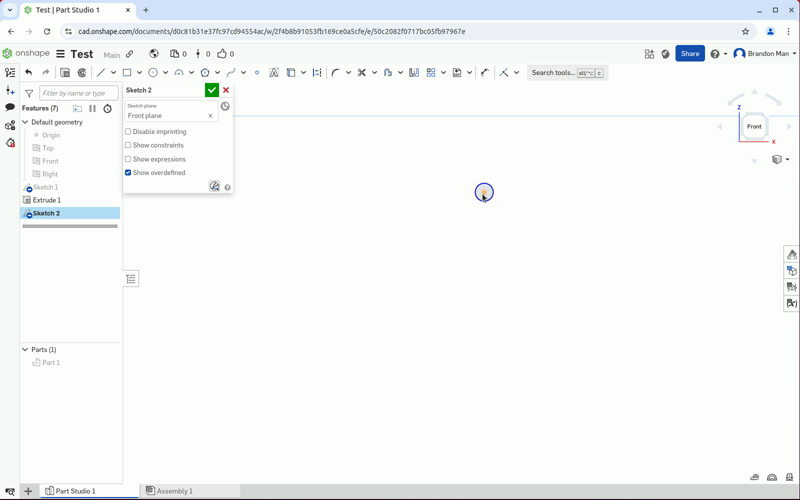
scroll(6)
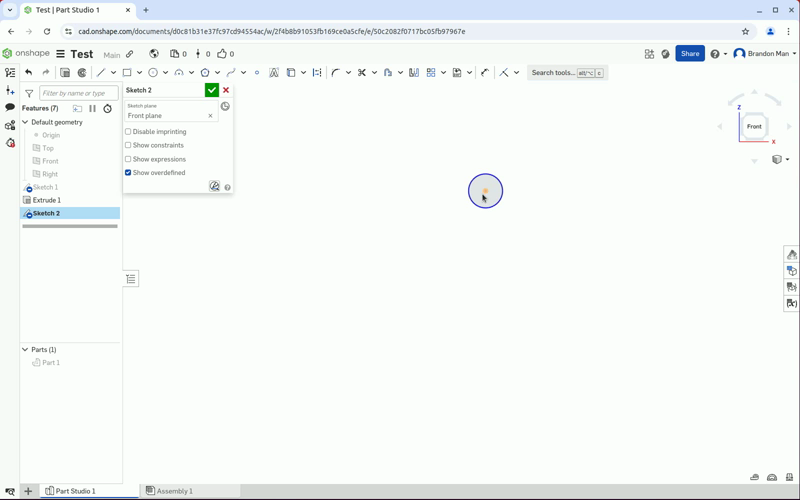
scroll(6)
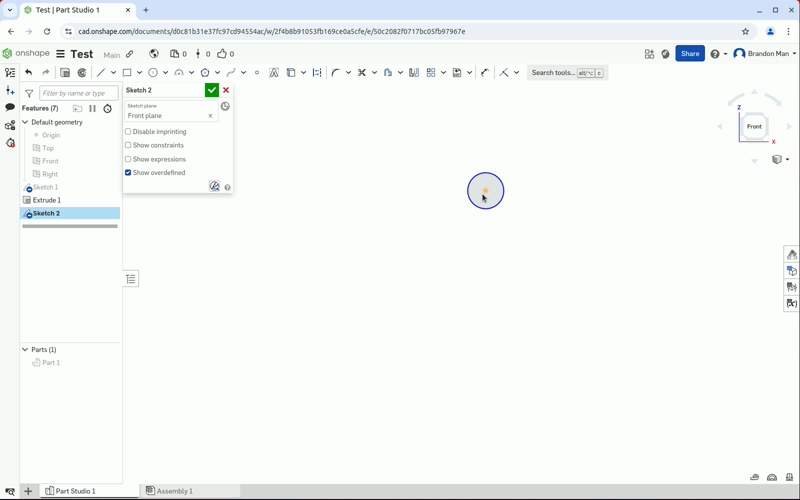
scroll(6)
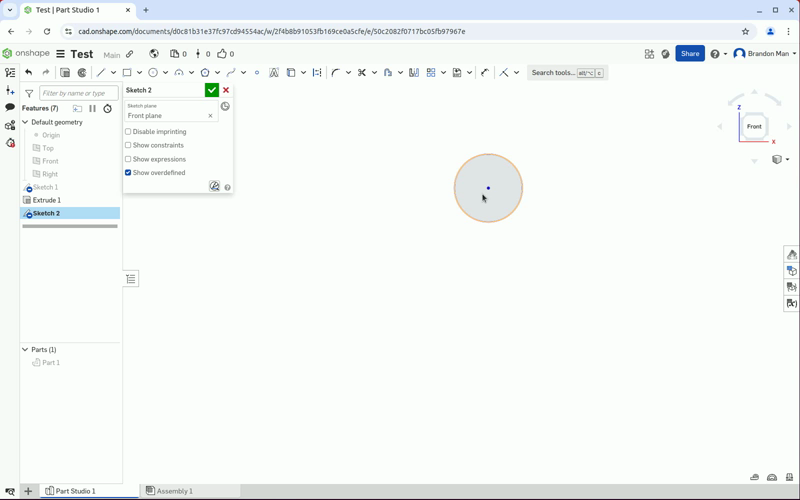
scroll(6)
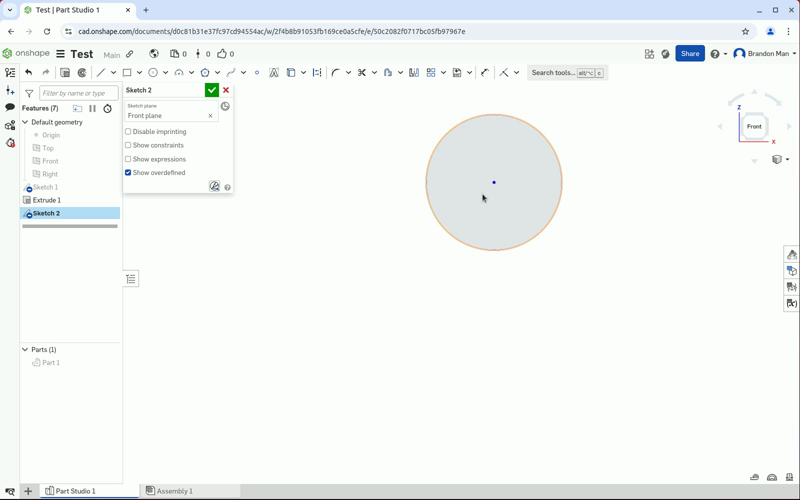
click(482, 193)
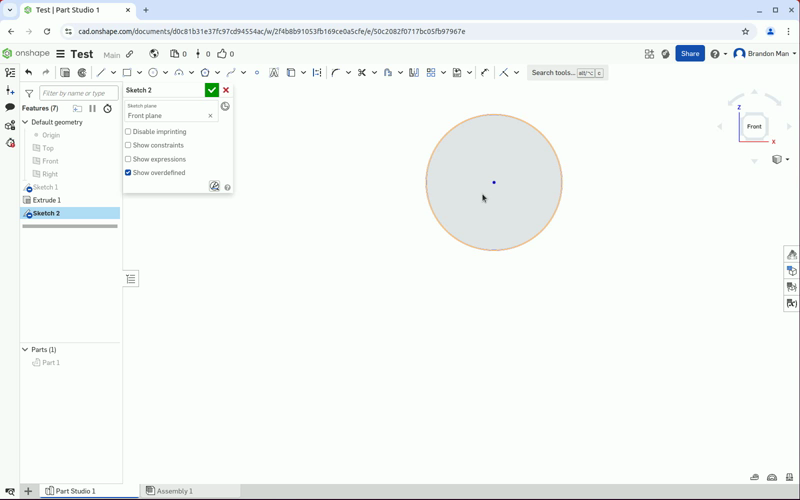
scroll(-6)
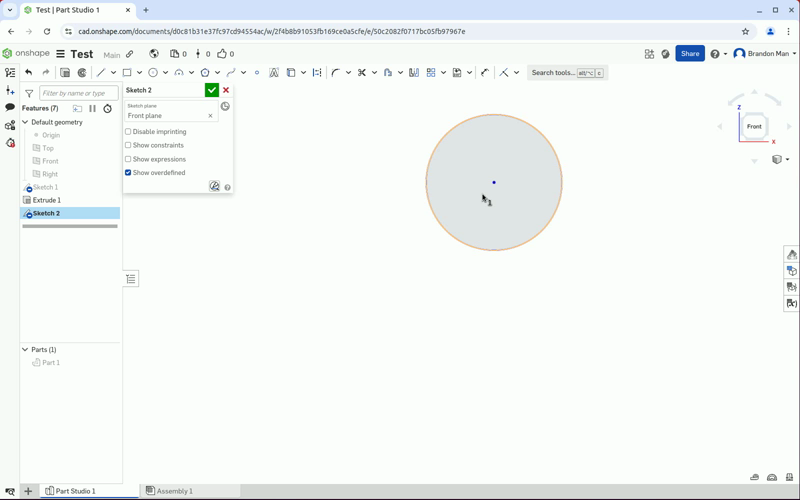
scroll(-6)
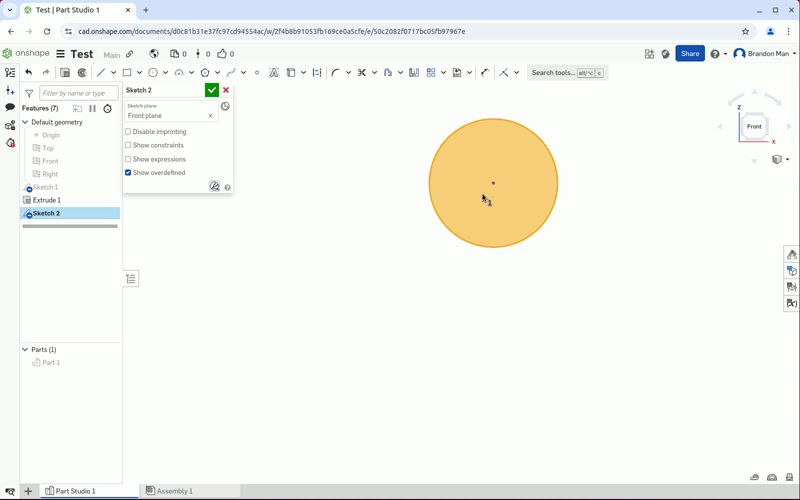
scroll(-6)
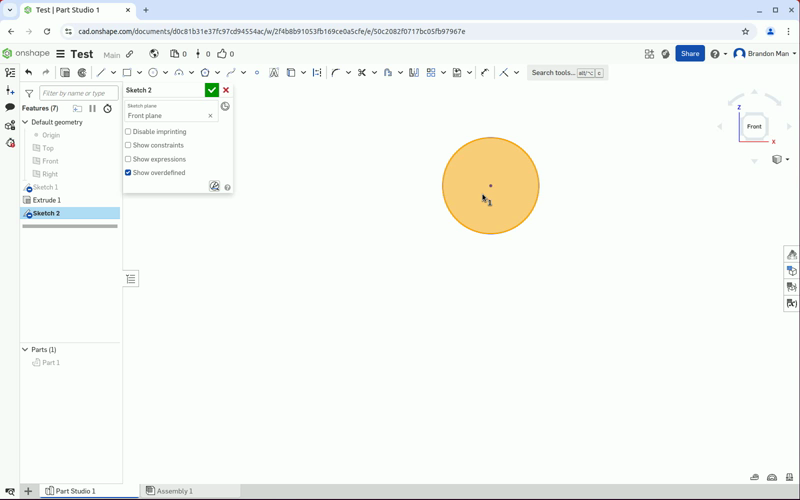
scroll(-6)
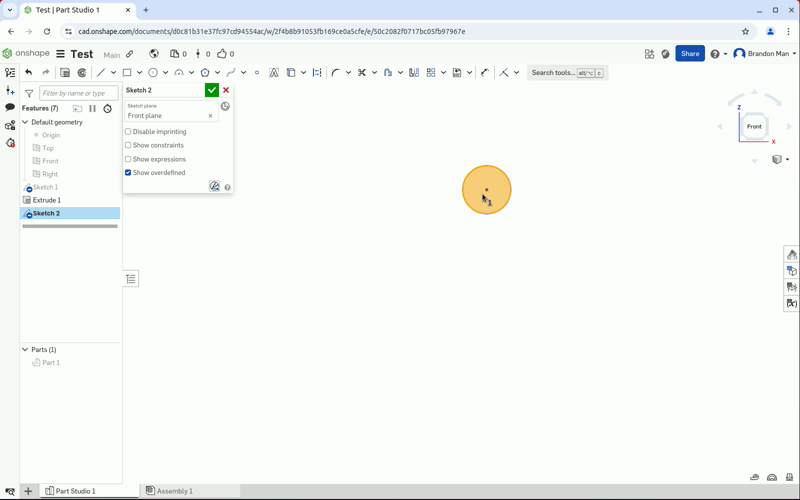
scroll(-6)
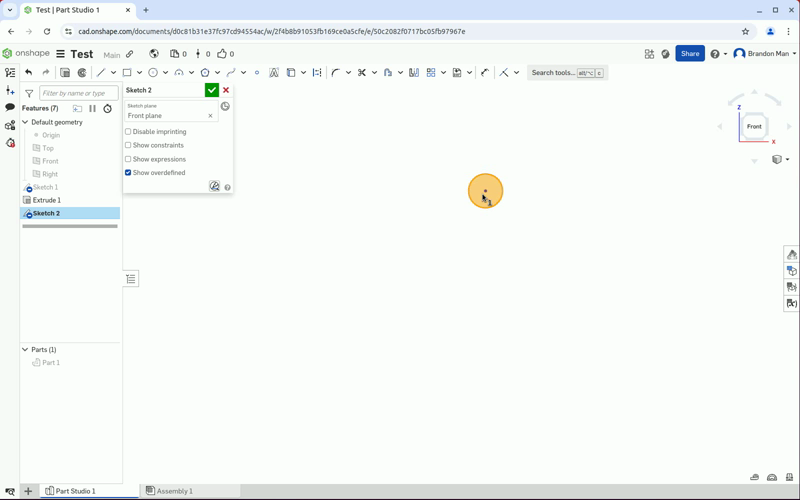
scroll(-6)
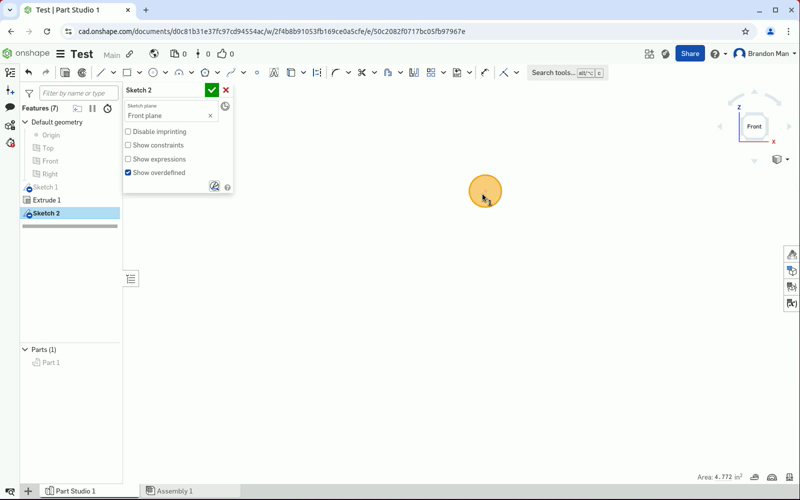
scroll(-6)
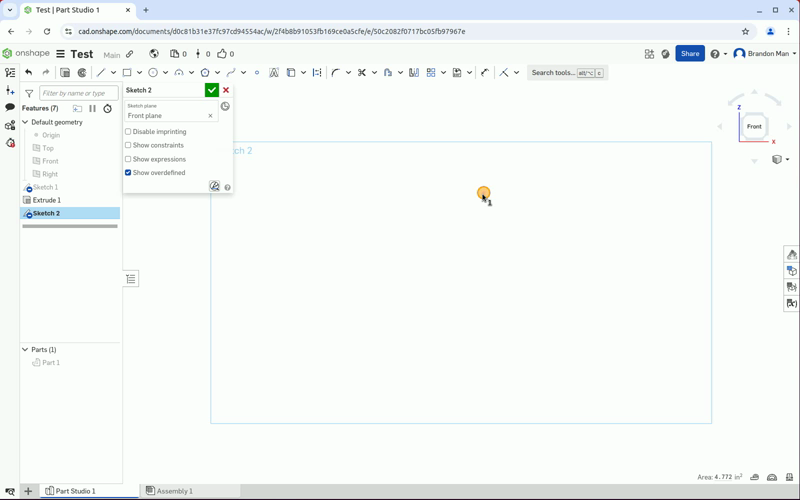
mouse_move(73, 352)
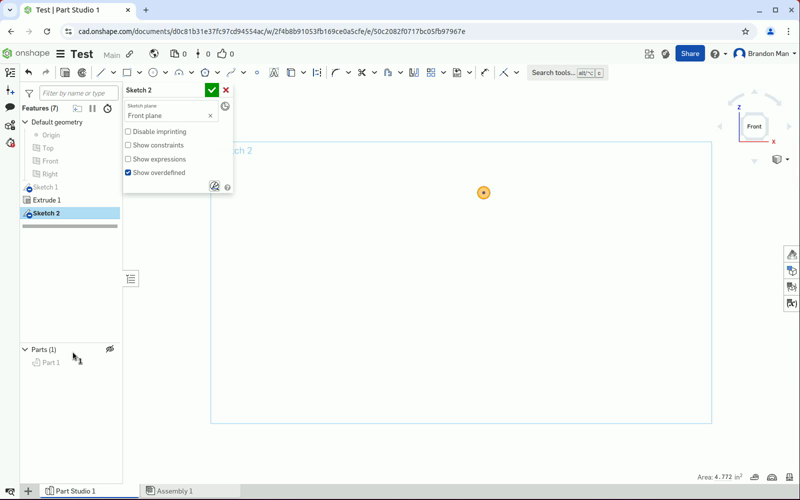
key(shift+y)
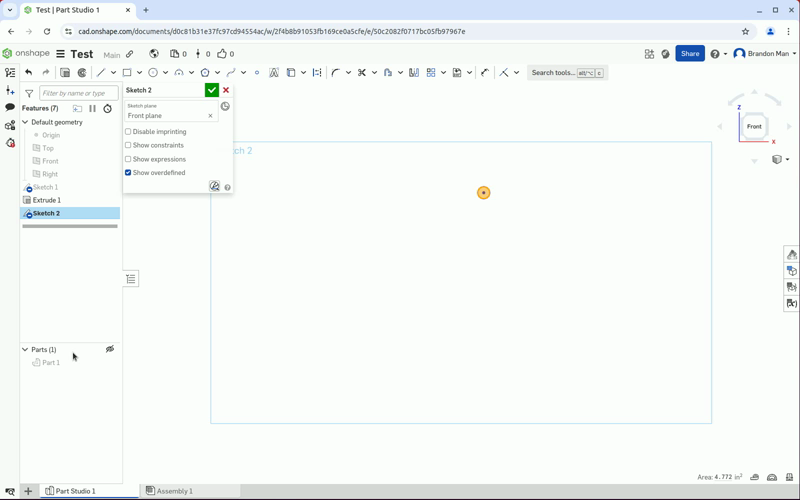
key(shift+e)
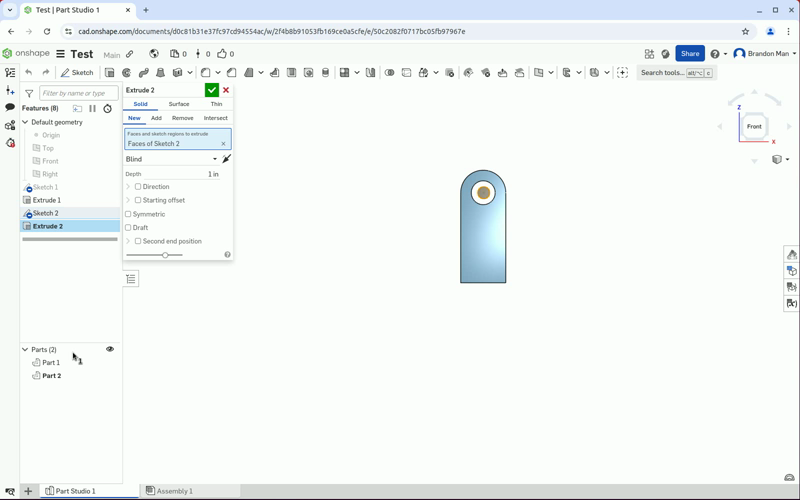
mouse_move(143, 106)
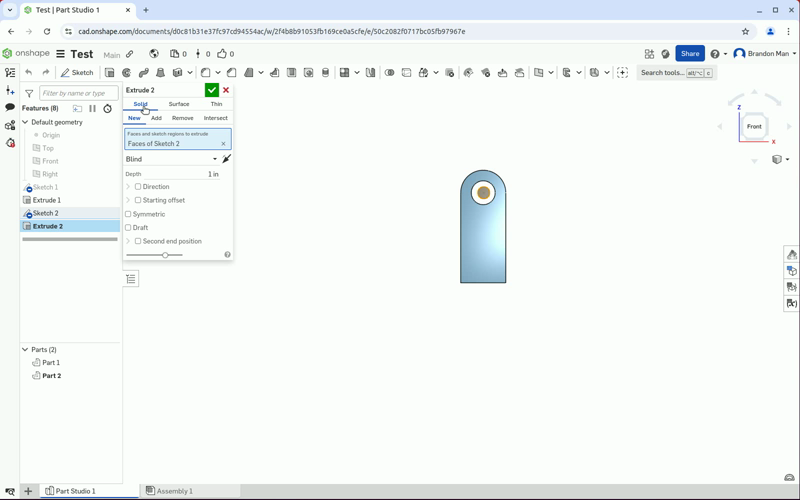
click(143, 106)
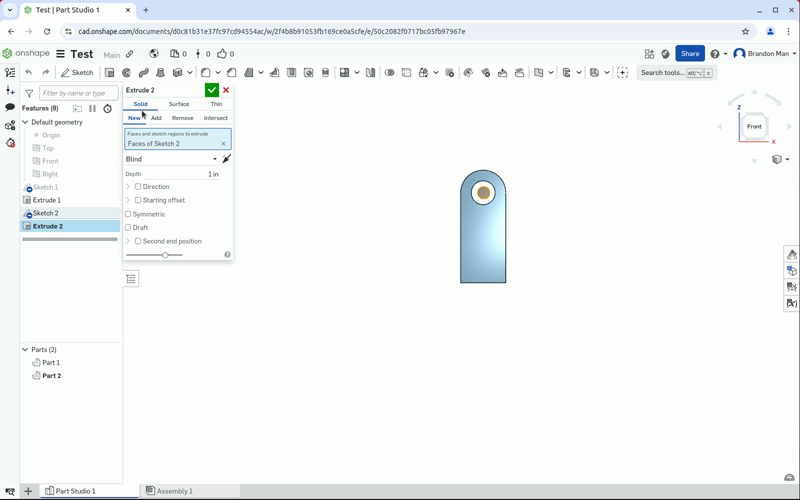
mouse_move(137, 120)
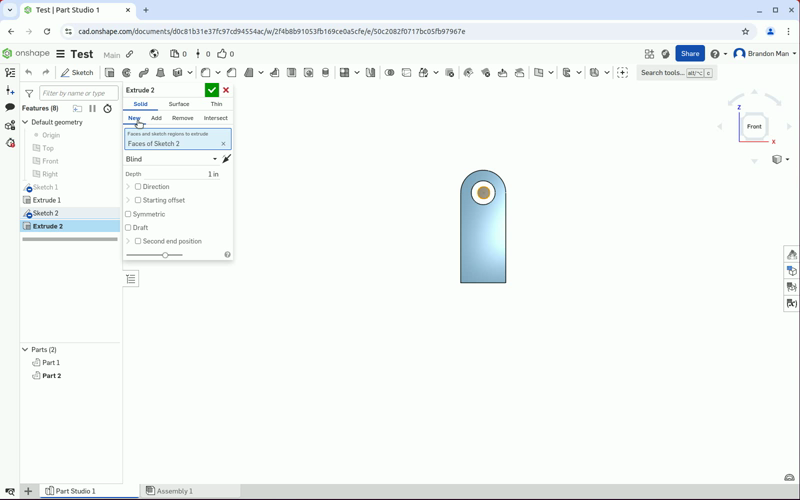
click(137, 120)
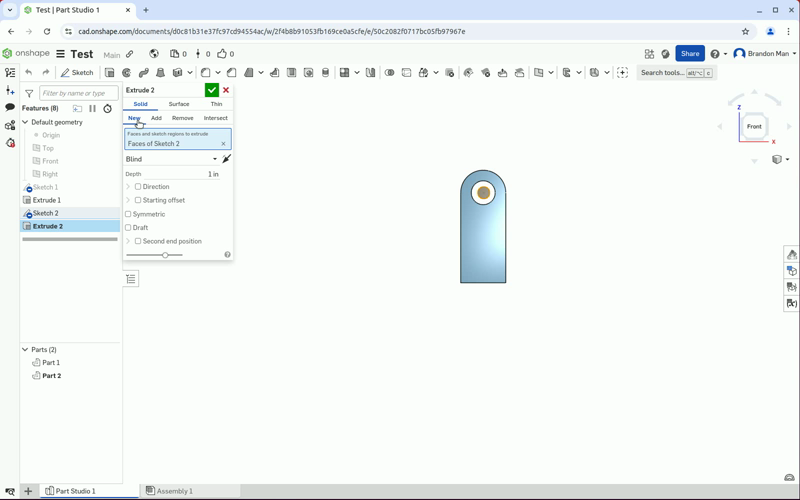
key(tab, 4)
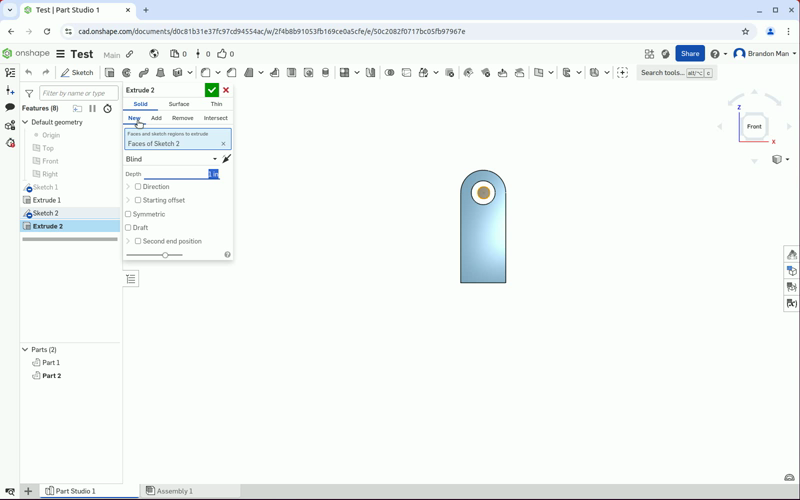
text(3.129)
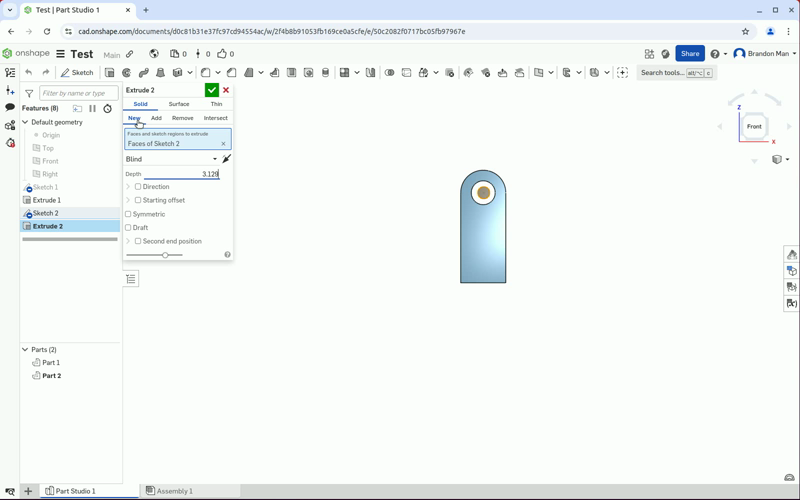
key(enter)
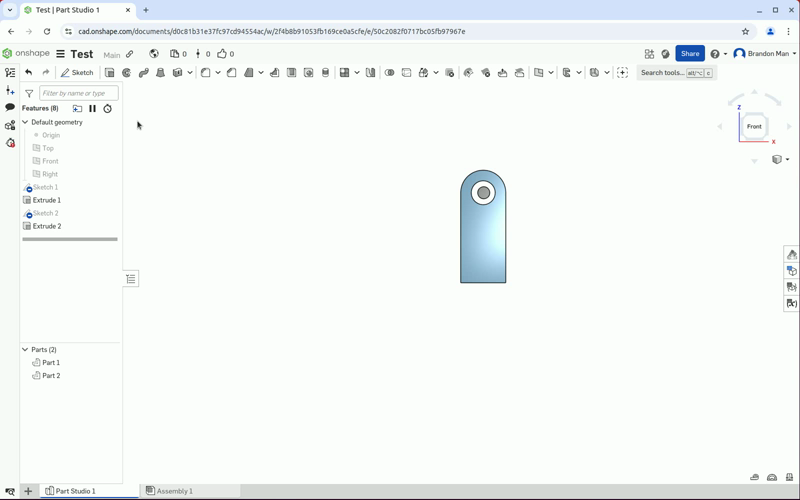
key(shift+h)
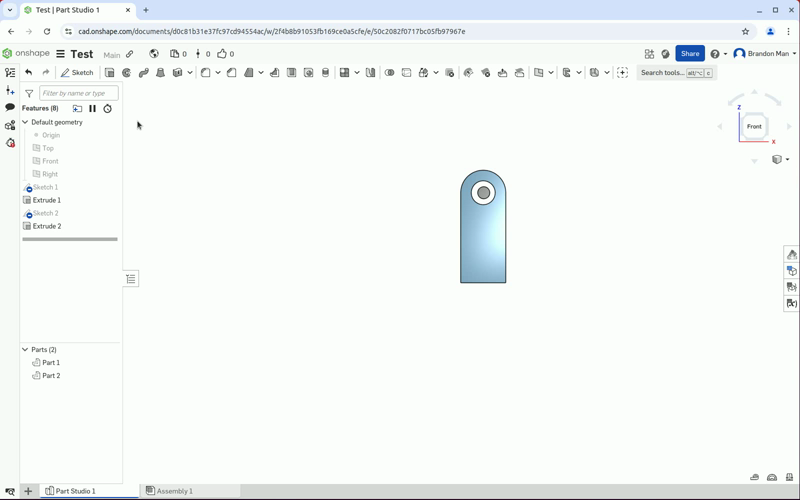
key(shift+h)
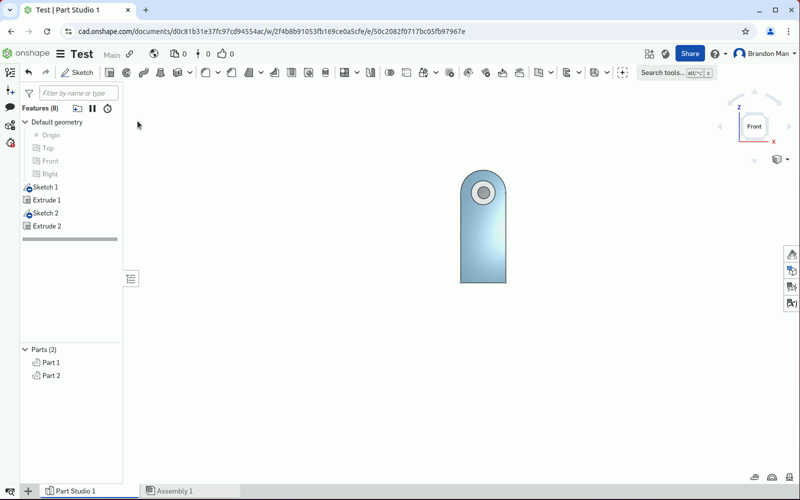
key(shift+7)
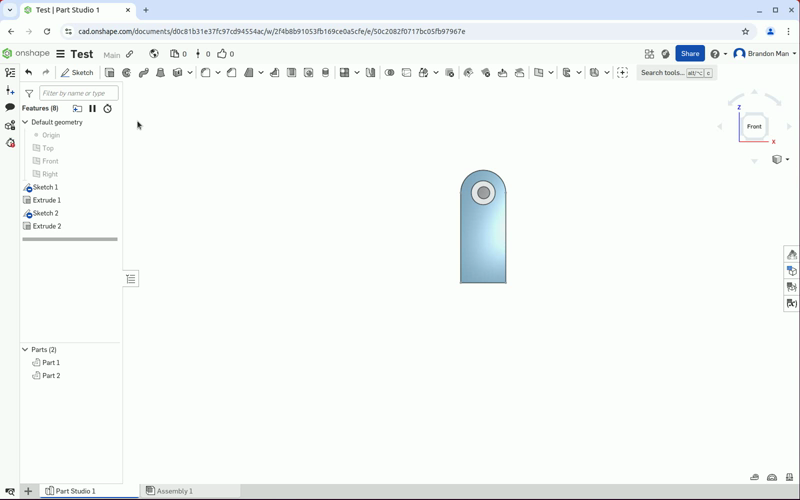
key(left, 2)
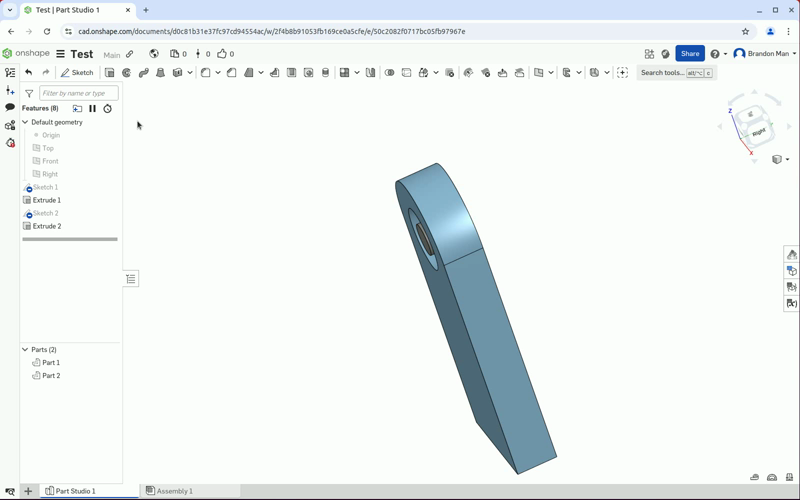
key(down, 2)
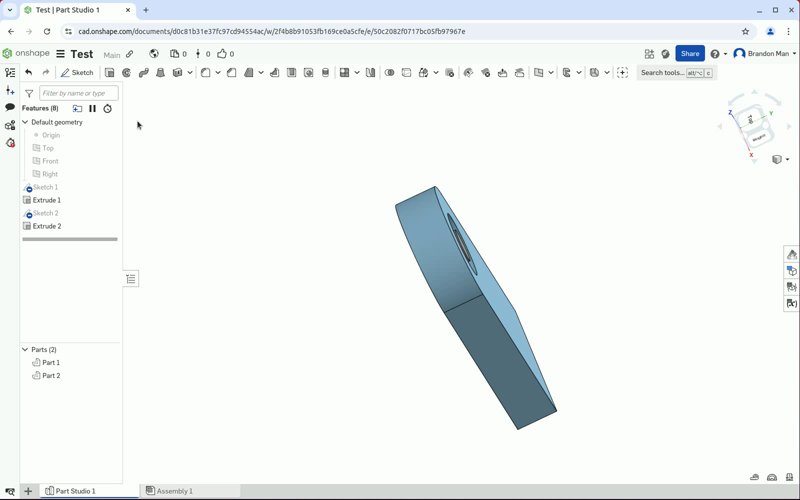
key(up, 2)
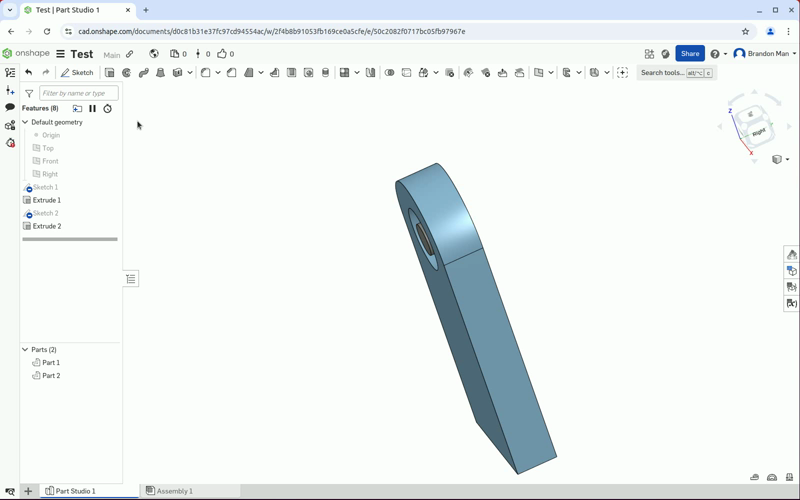
key(right, 2)
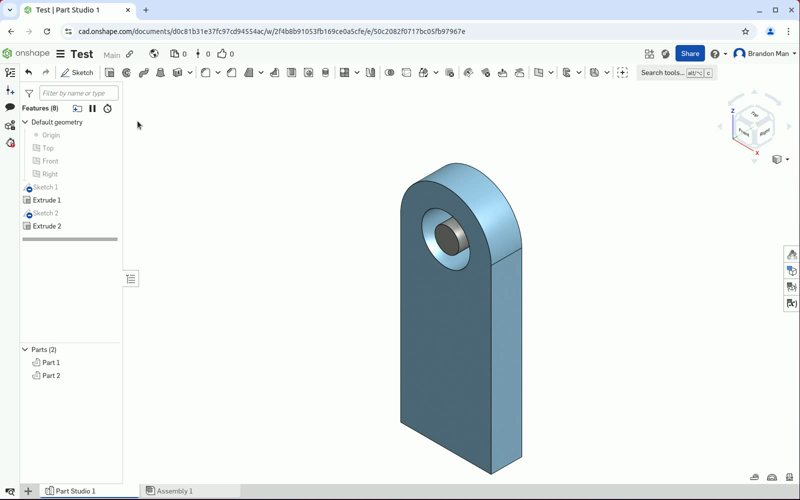
mouse_move(73, 189)
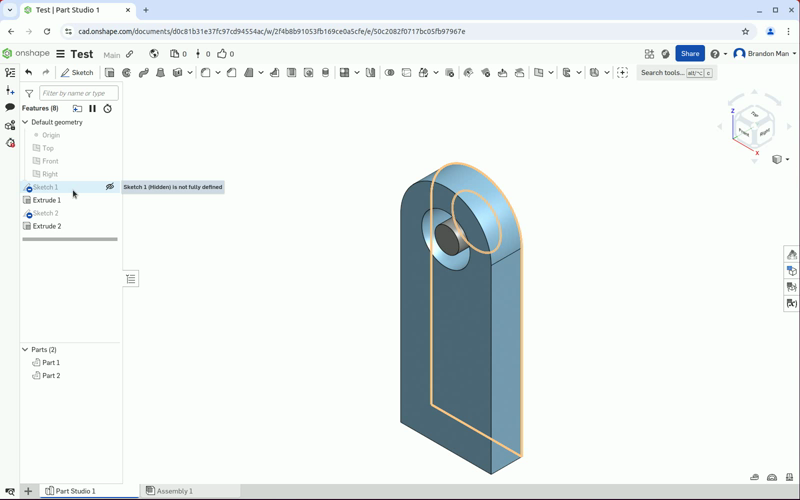
click(73, 189)